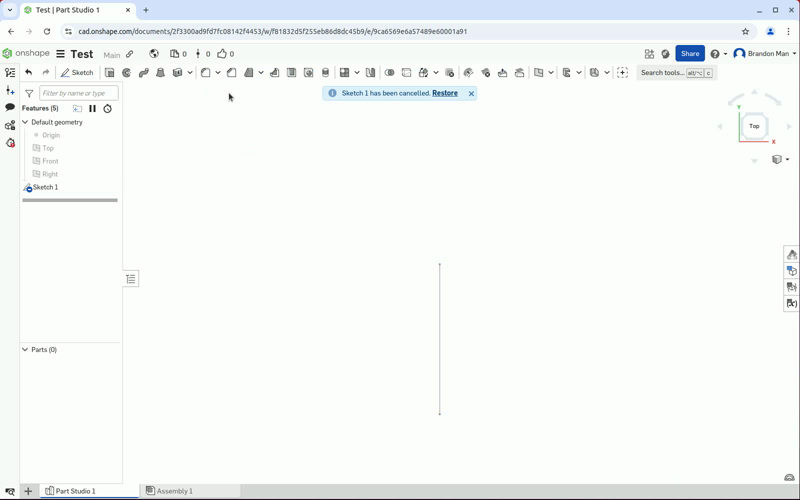
key(shift+h)
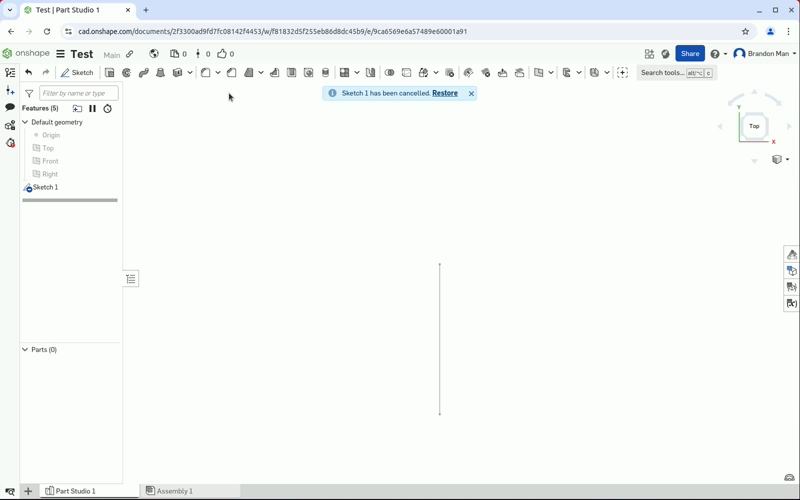
key(shift+s)
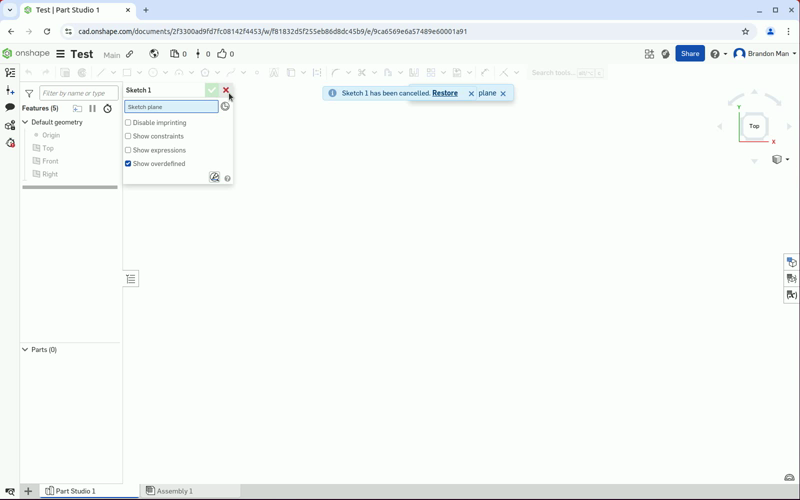
mouse_move(73, 150)
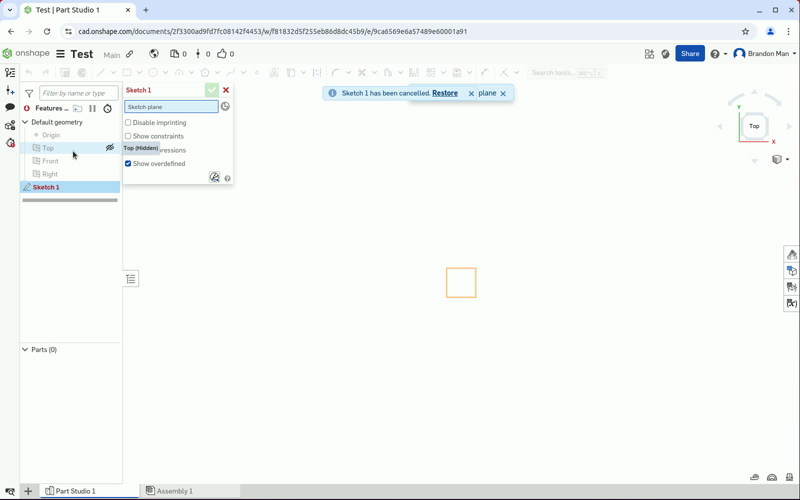
click(73, 150)
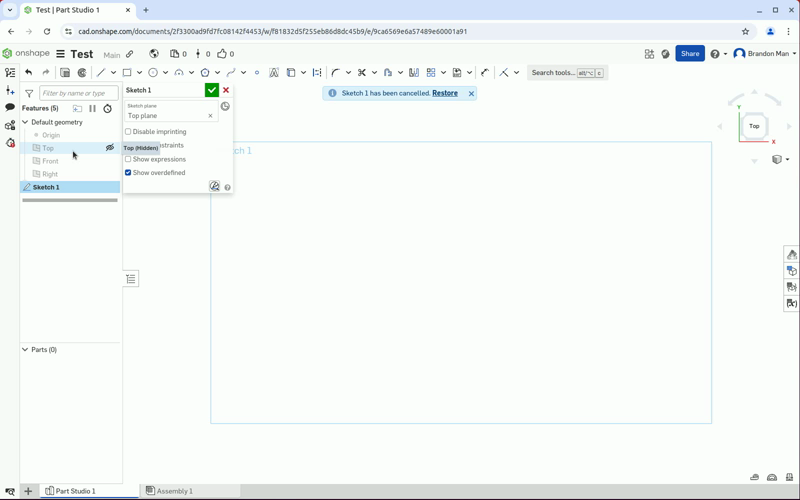
mouse_move(73, 352)
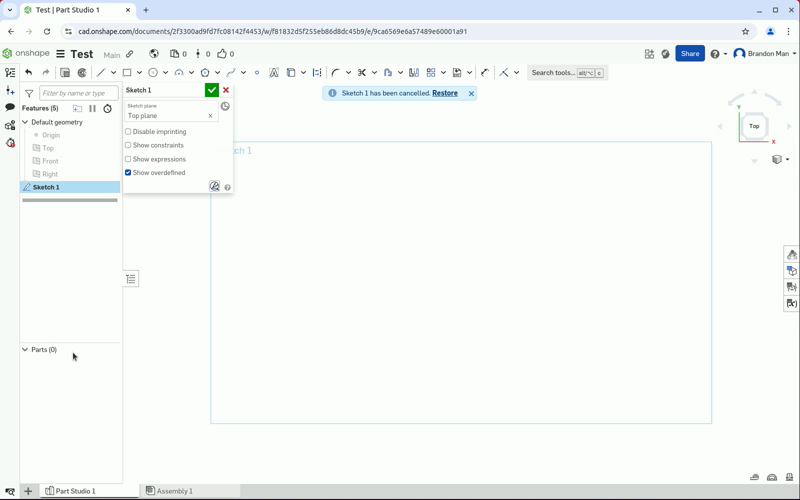
key(y)
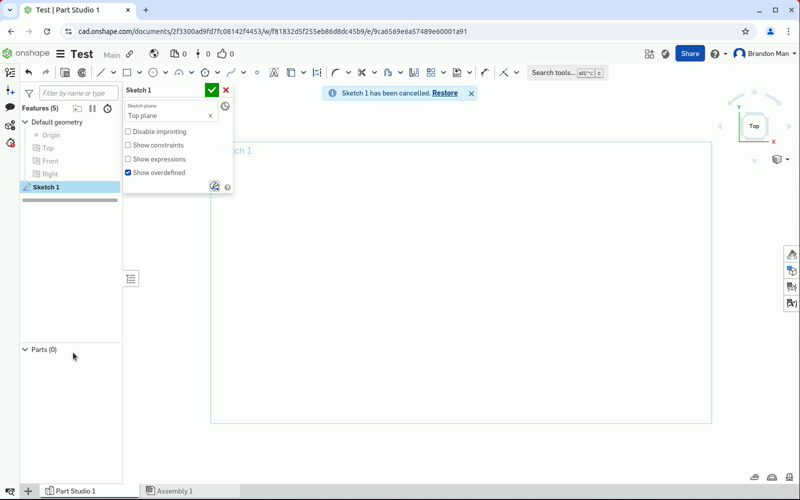
key(l)
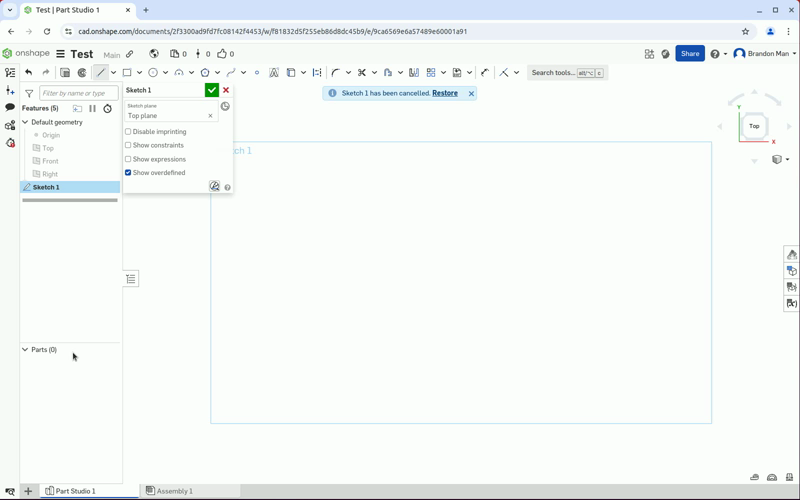
key_down(shift)
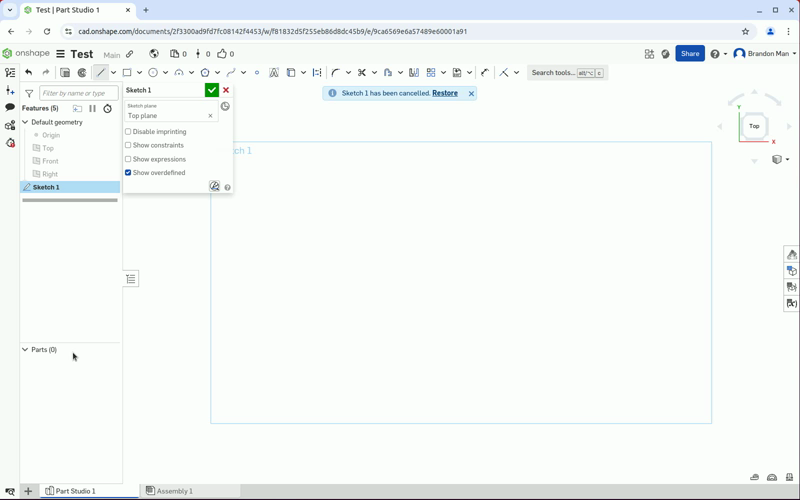
mouse_move(432, 320)
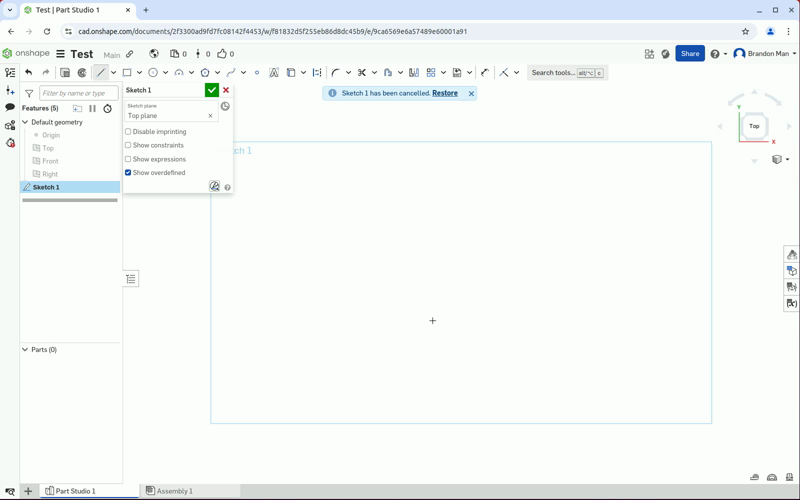
click(432, 320)
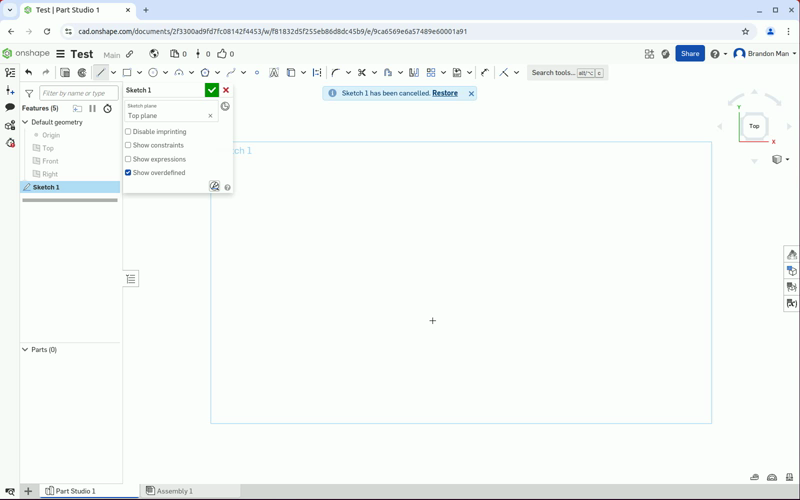
key_up(shift)
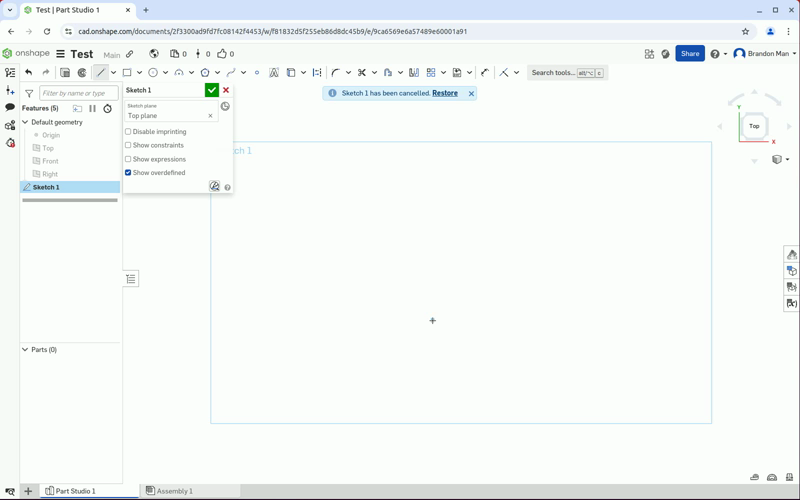
key_down(shift)
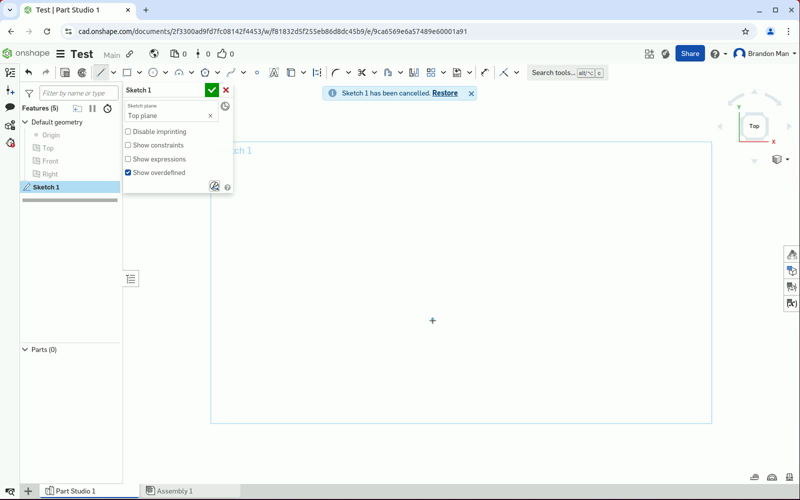
mouse_move(462, 320)
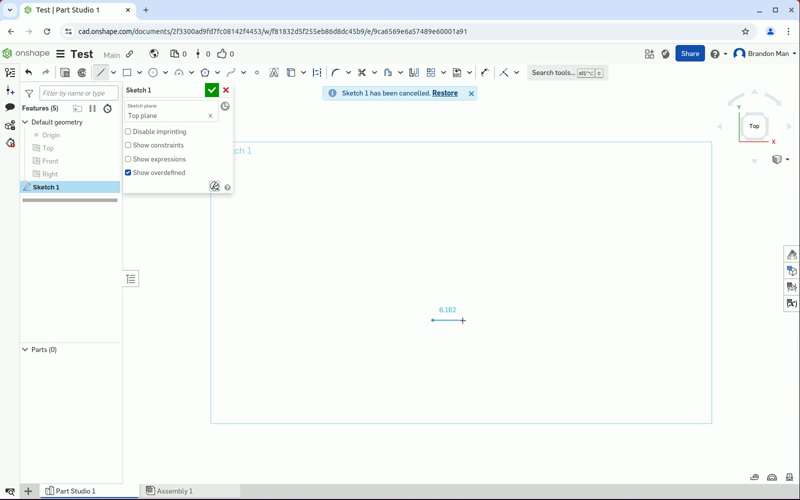
mouse_move(487, 320)
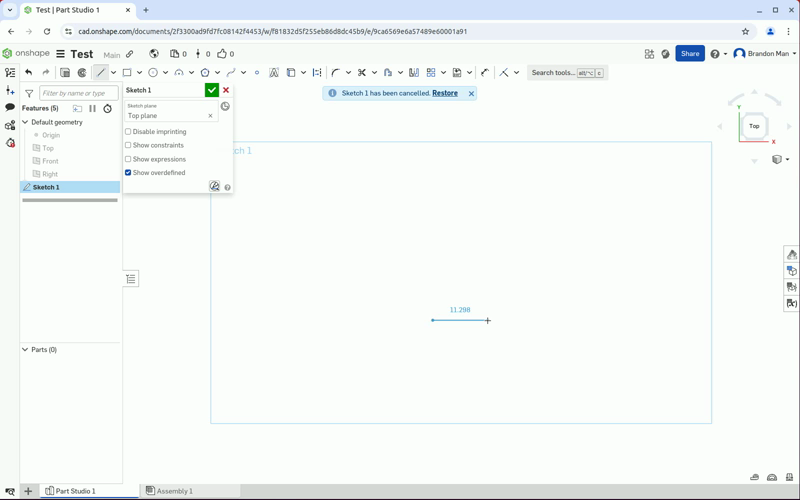
click(487, 320)
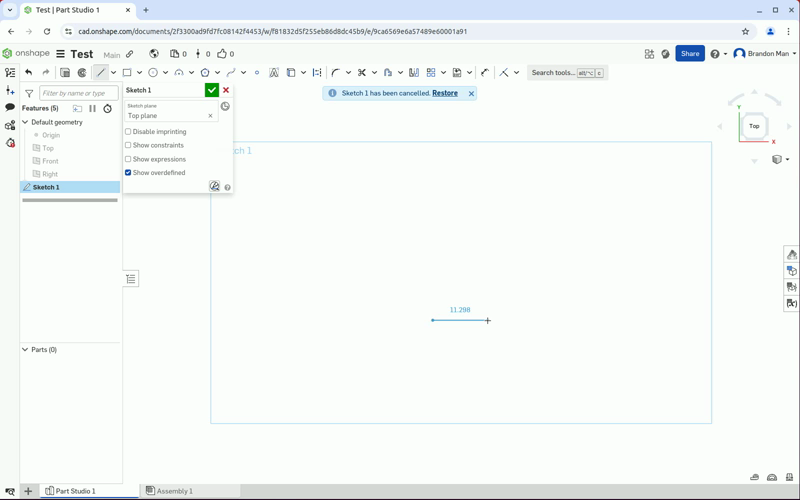
key_up(shift)
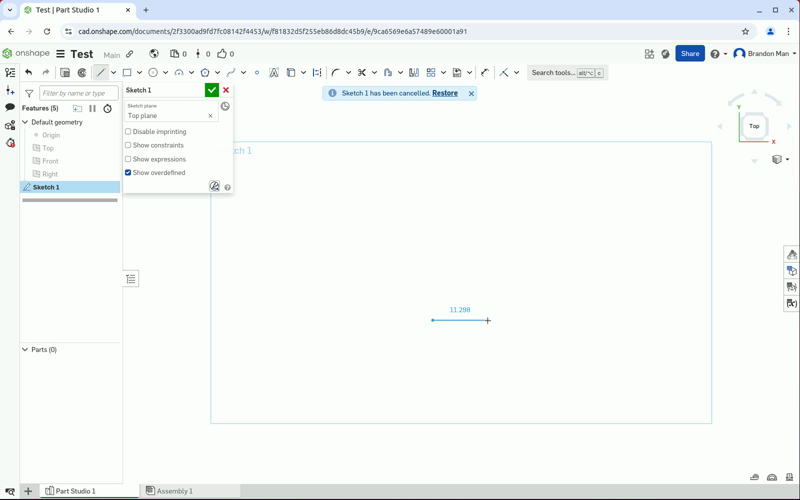
key_down(shift)
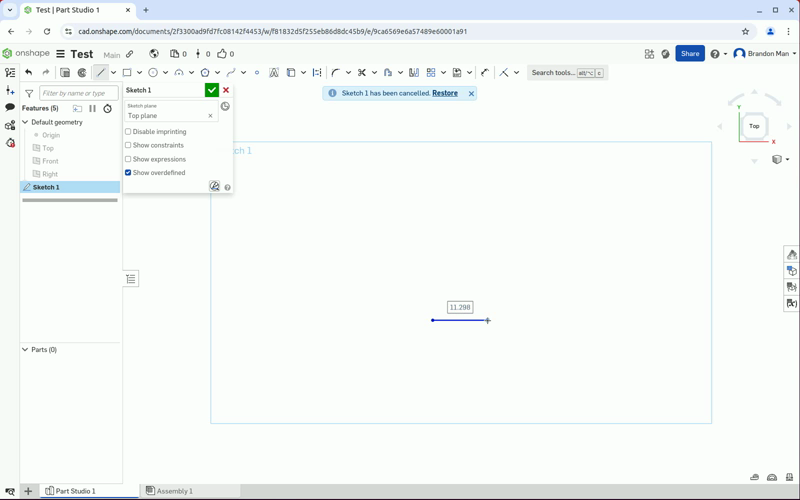
mouse_move(487, 253)
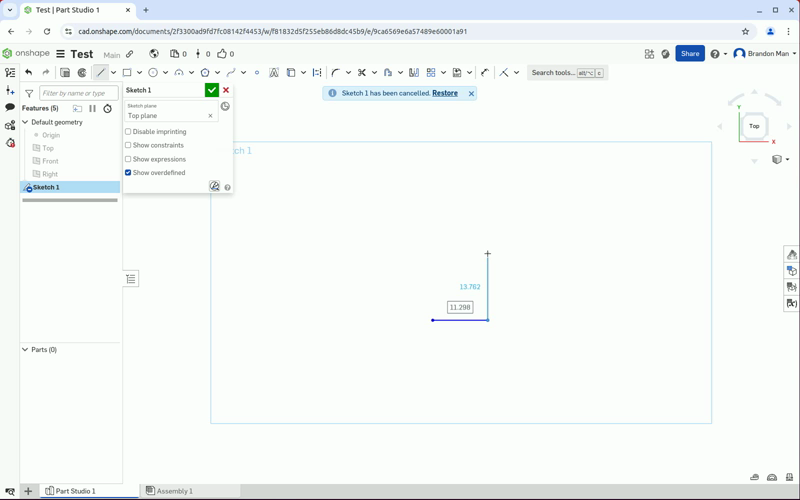
click(487, 253)
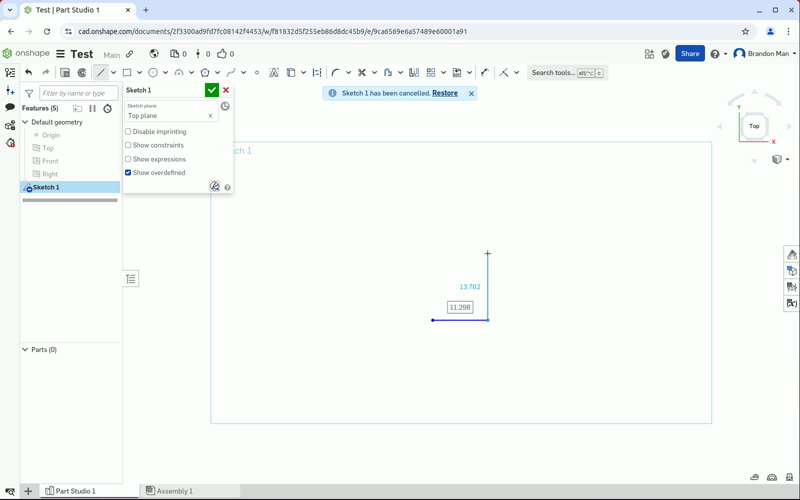
key_up(shift)
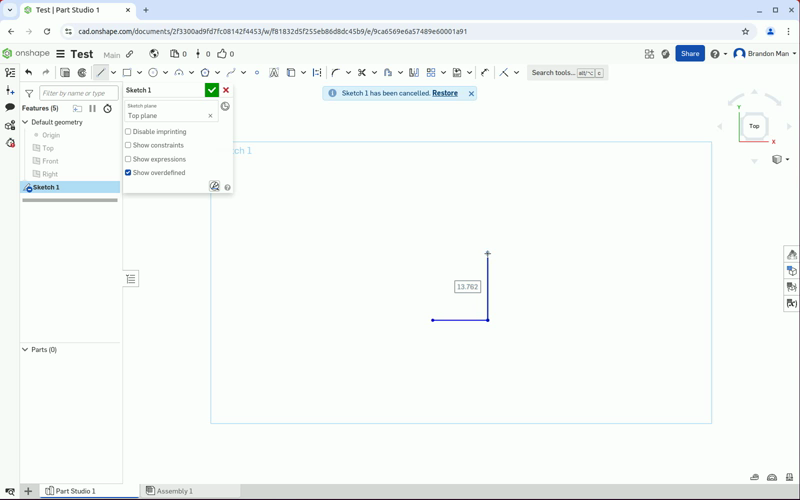
key_down(shift)
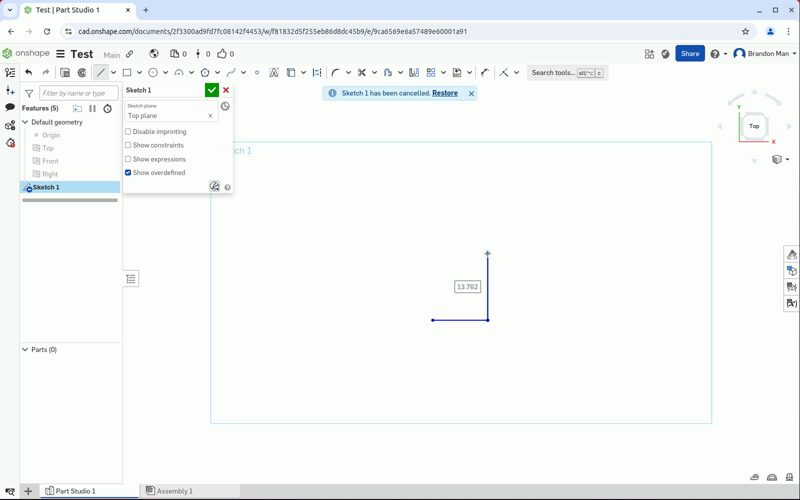
mouse_move(517, 253)
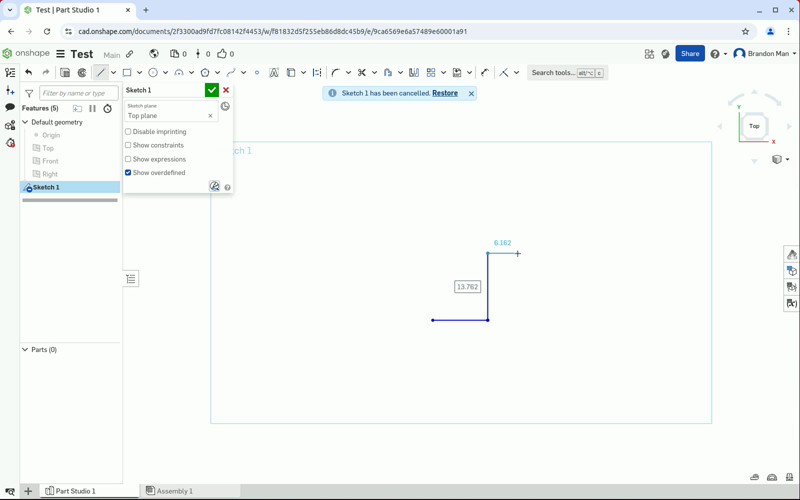
mouse_move(432, 253)
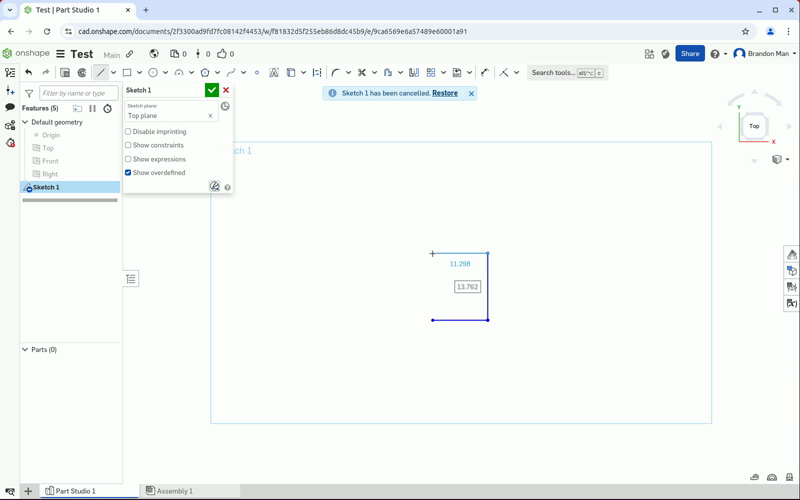
click(432, 253)
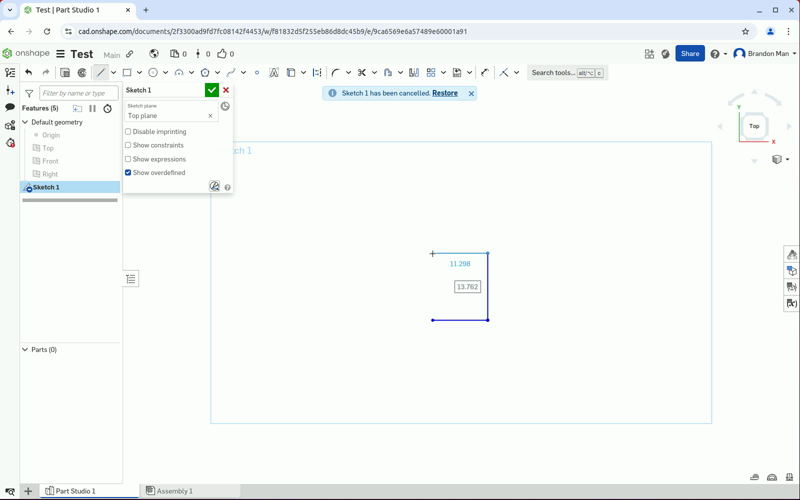
key_up(shift)
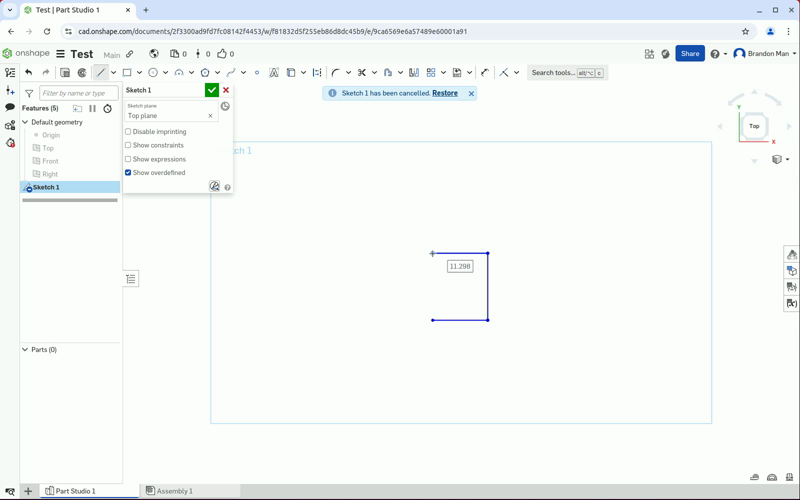
key_down(shift)
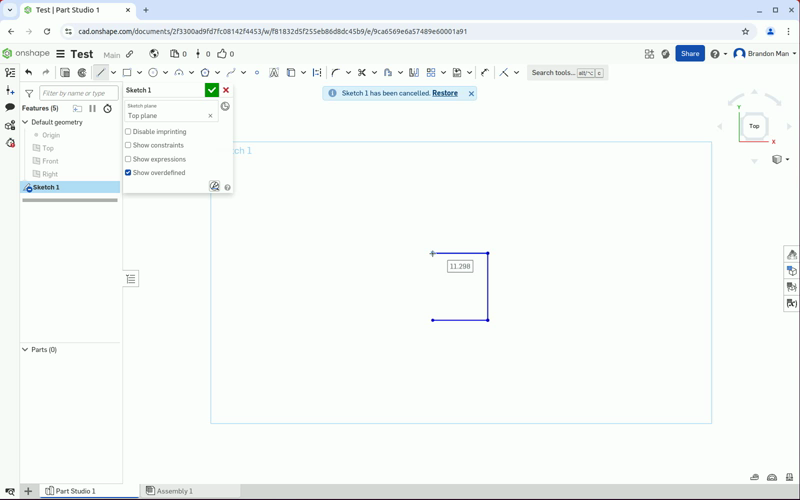
mouse_move(432, 320)
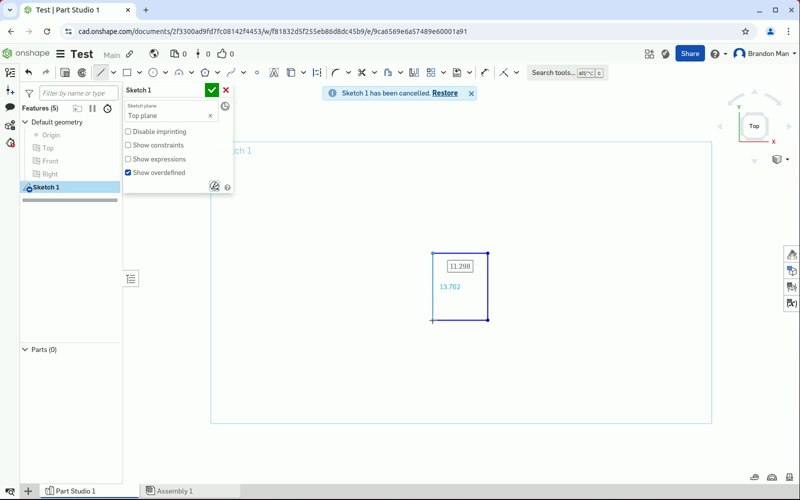
key_up(shift)
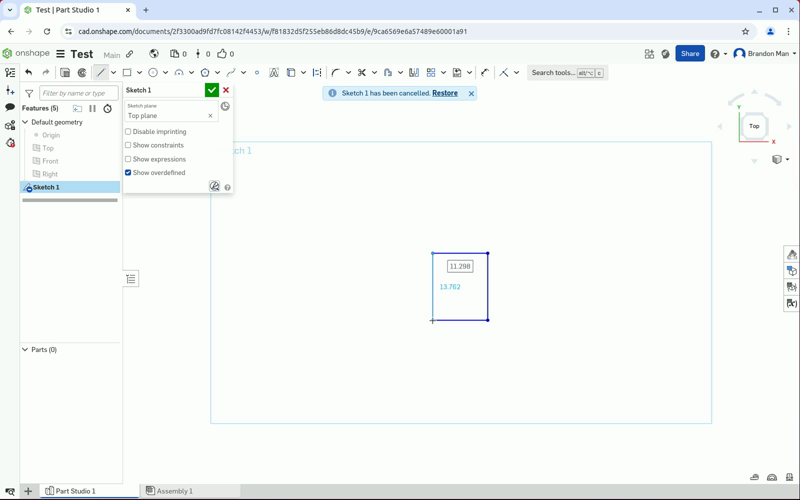
click(432, 320)
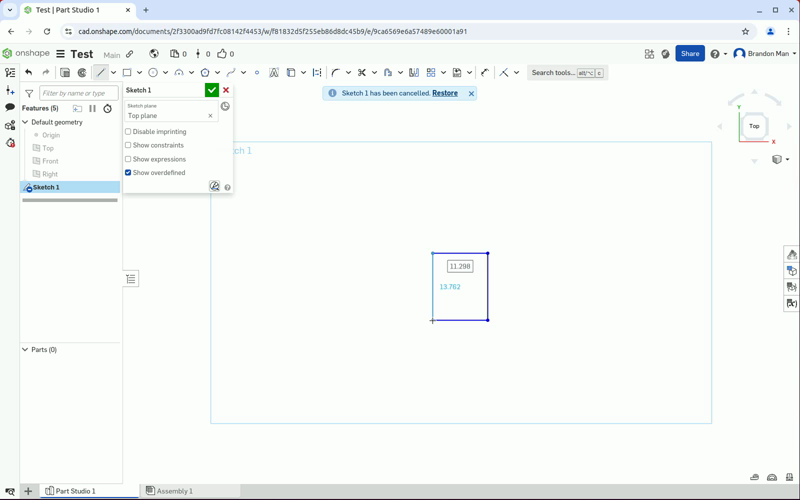
key(esc)
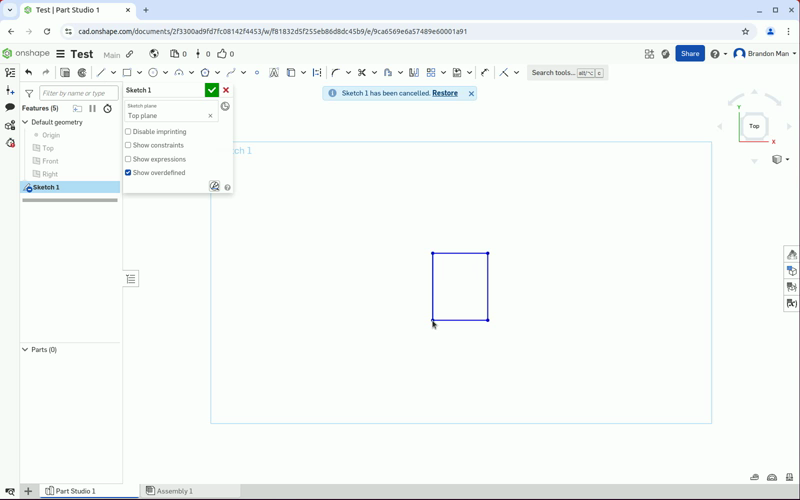
mouse_move(447, 265)
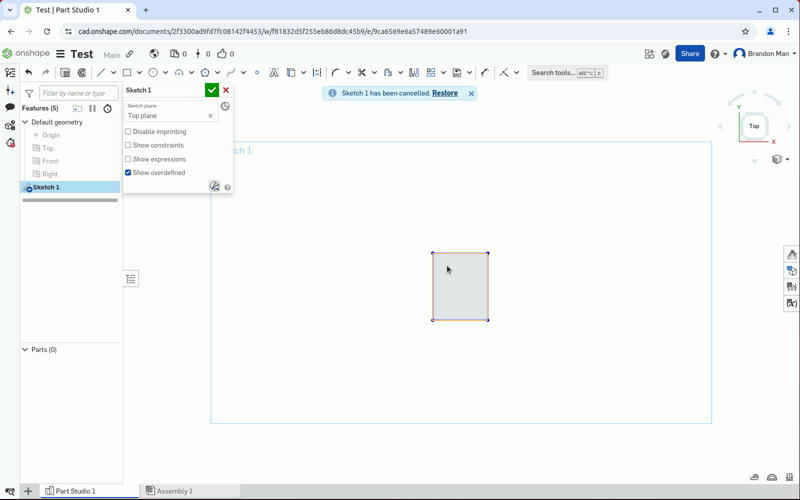
click(447, 265)
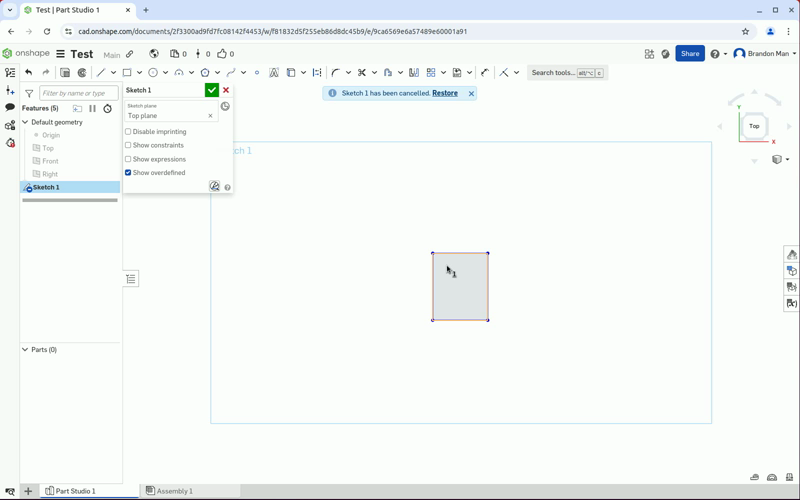
mouse_move(73, 352)
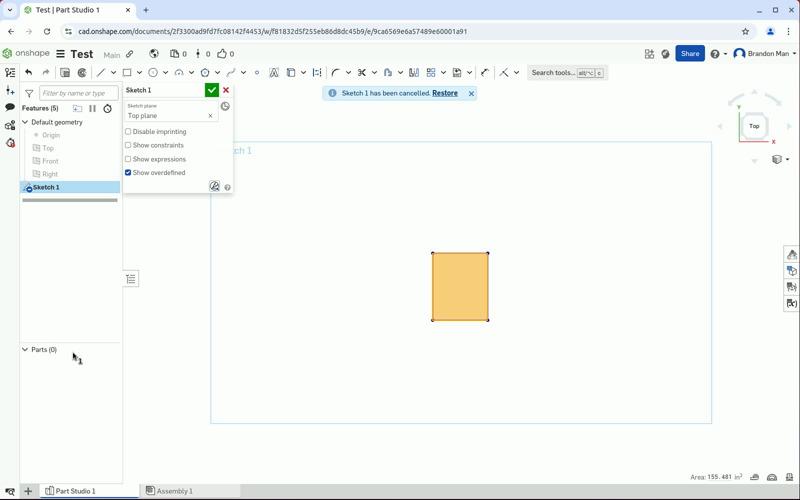
key(shift+y)
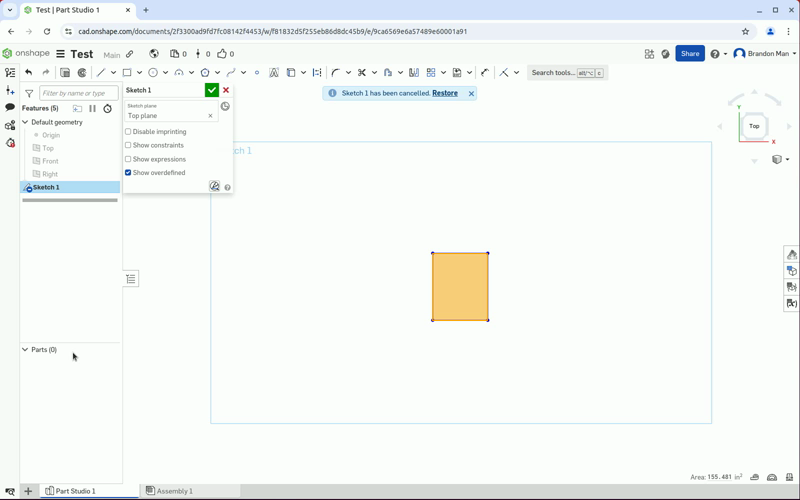
key(shift+e)
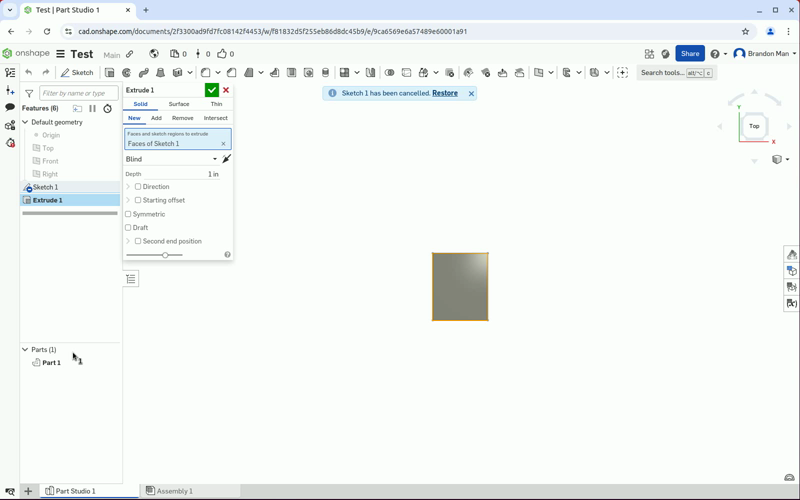
mouse_move(143, 106)
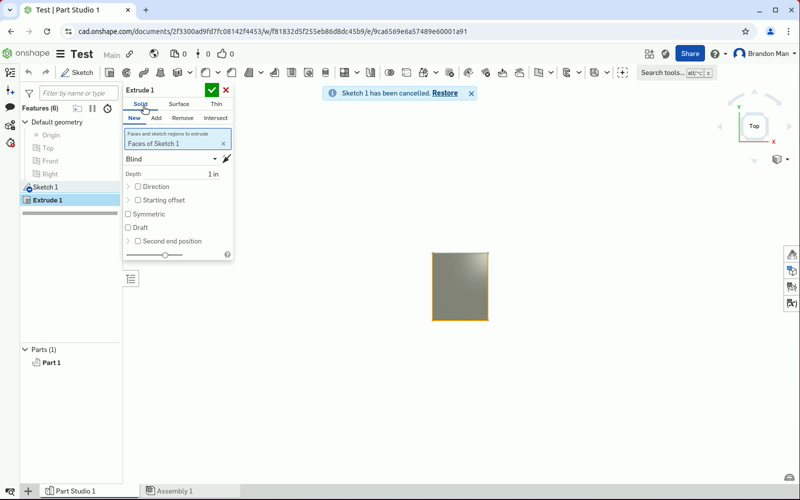
click(143, 106)
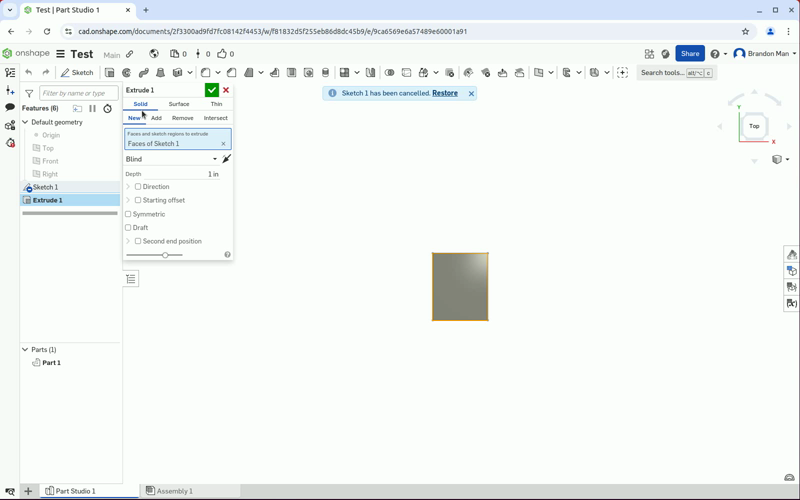
mouse_move(137, 120)
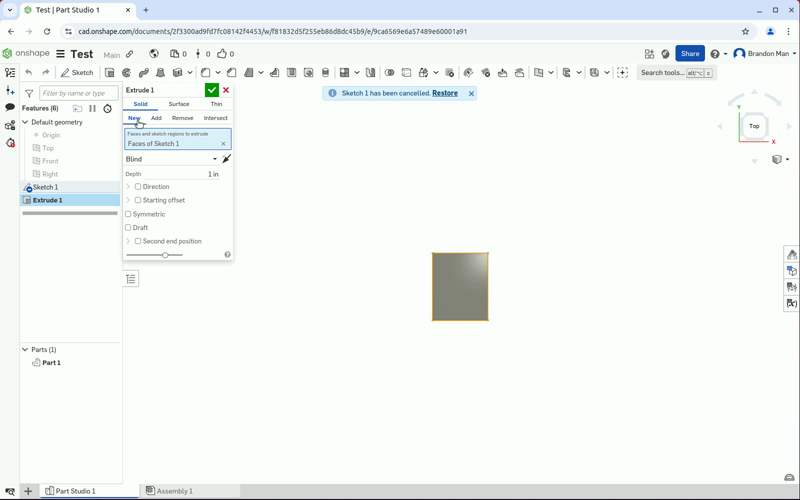
click(137, 120)
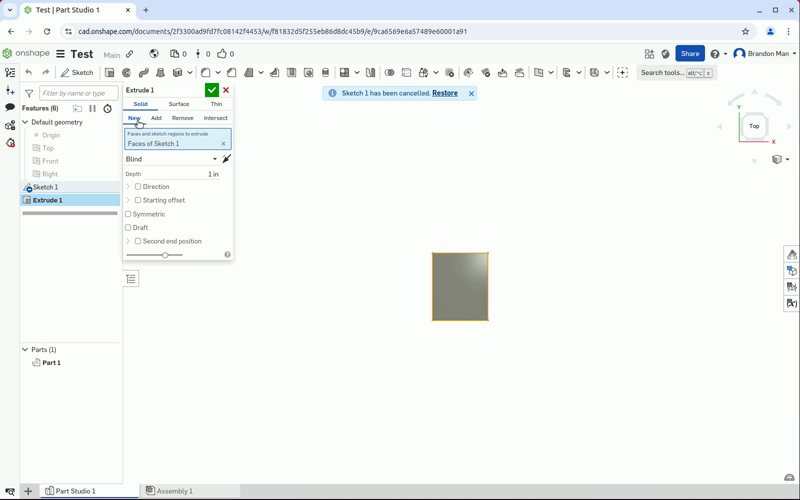
key(tab, 4)
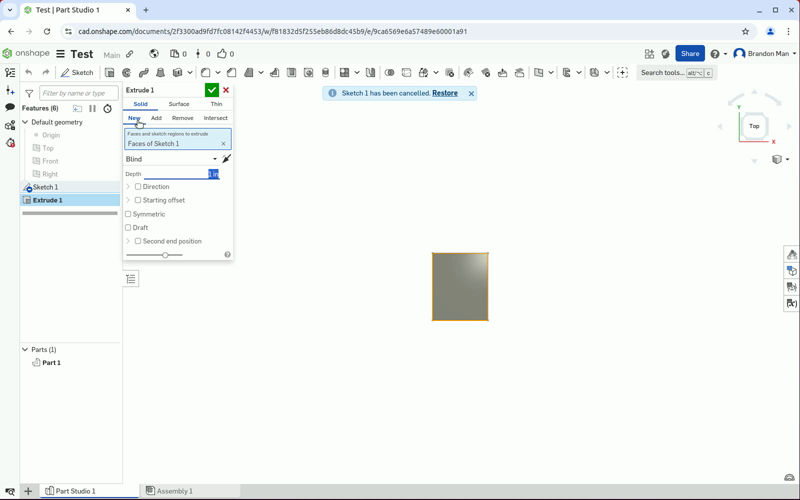
text(11.795)
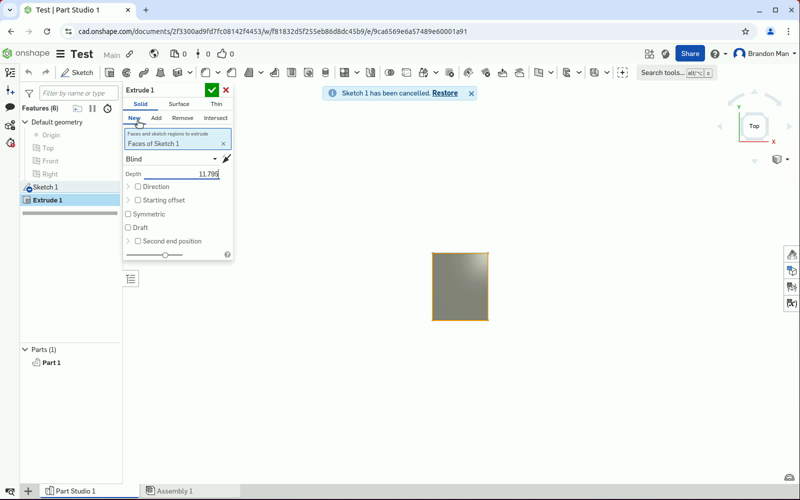
key(enter)
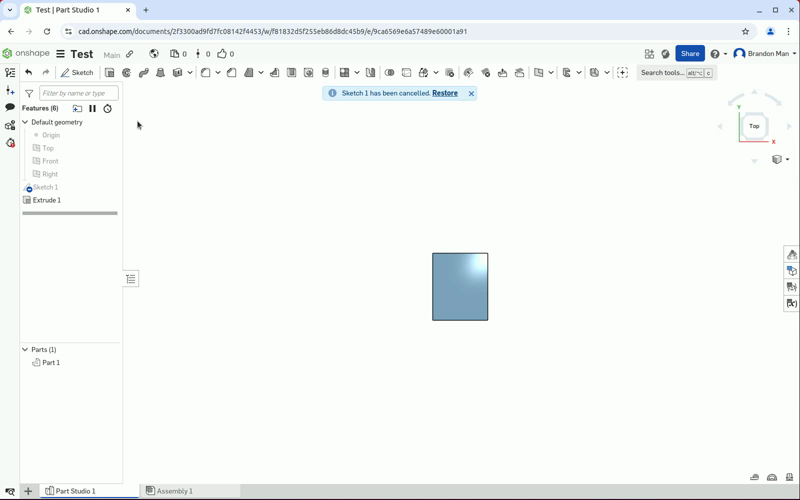
key(shift+h)
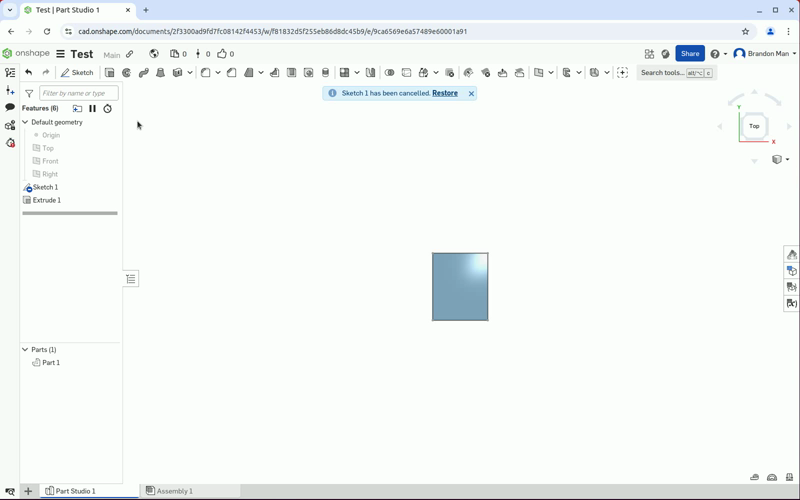
key(shift+h)
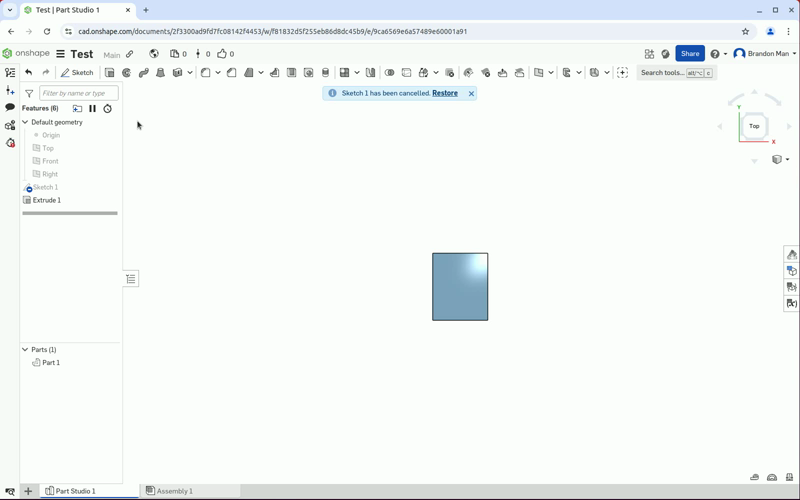
mouse_move(73, 189)
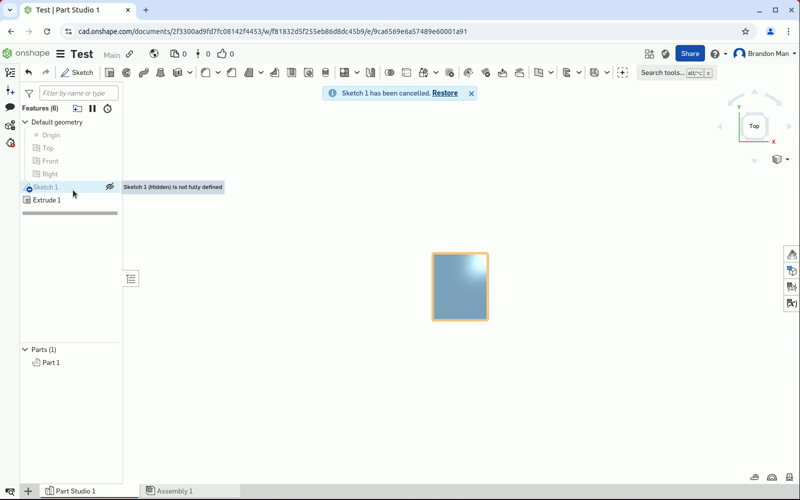
click(73, 189)
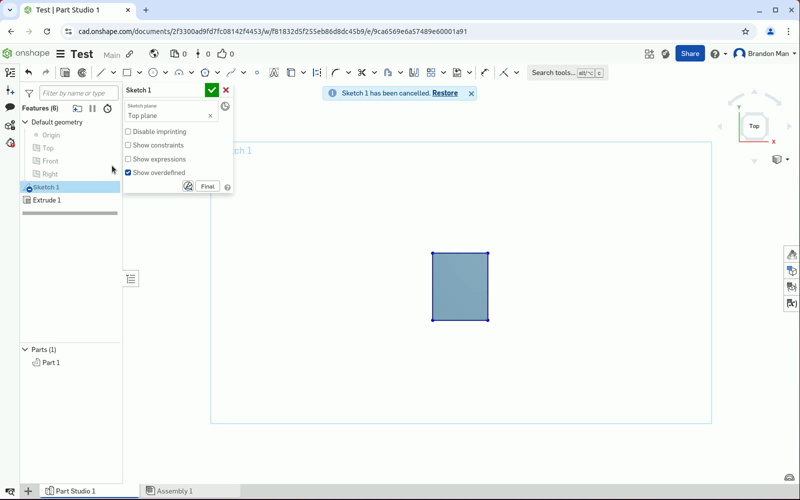
mouse_move(229, 92)
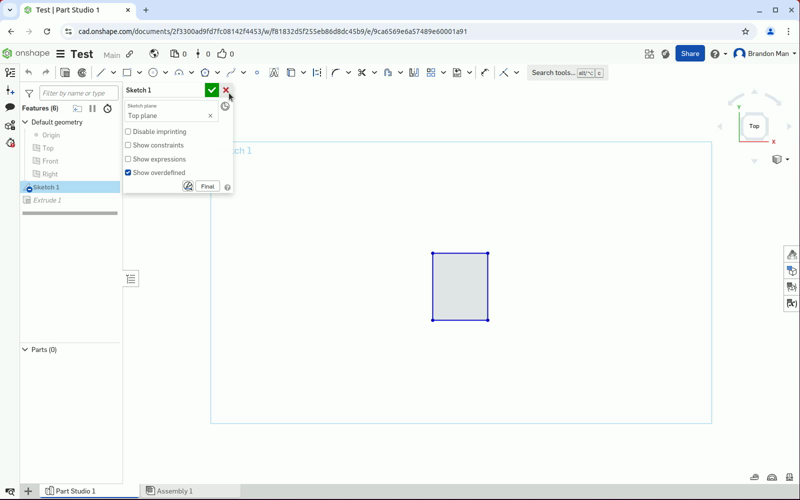
click(229, 92)
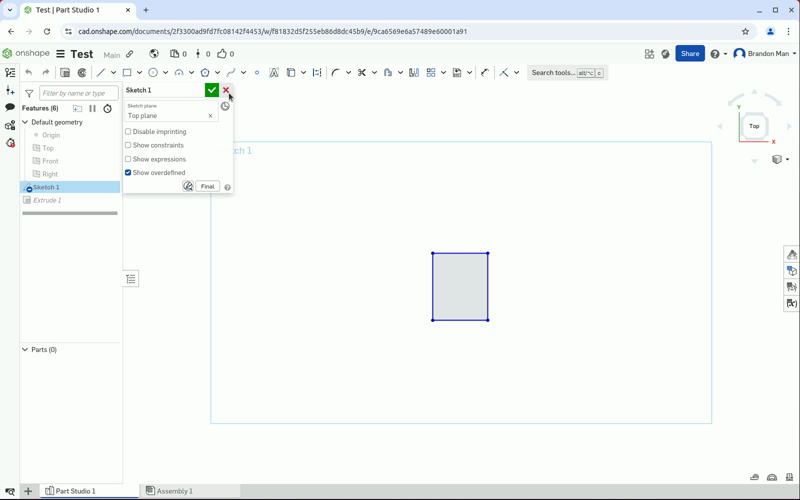
key(shift+s)
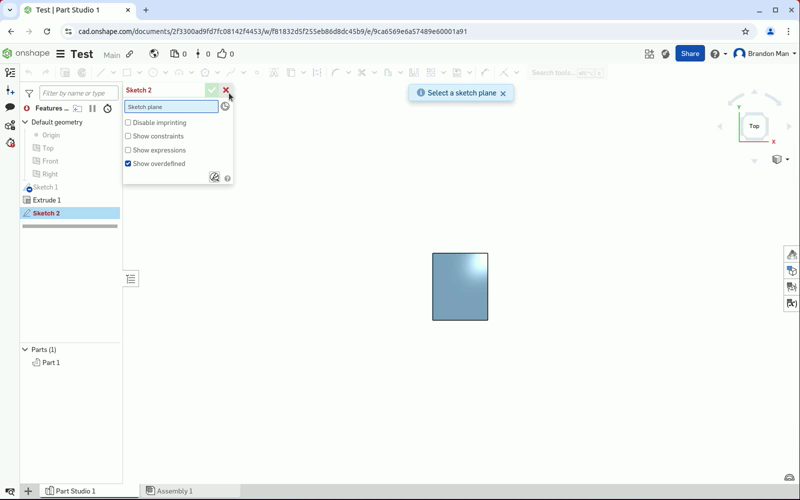
mouse_move(73, 150)
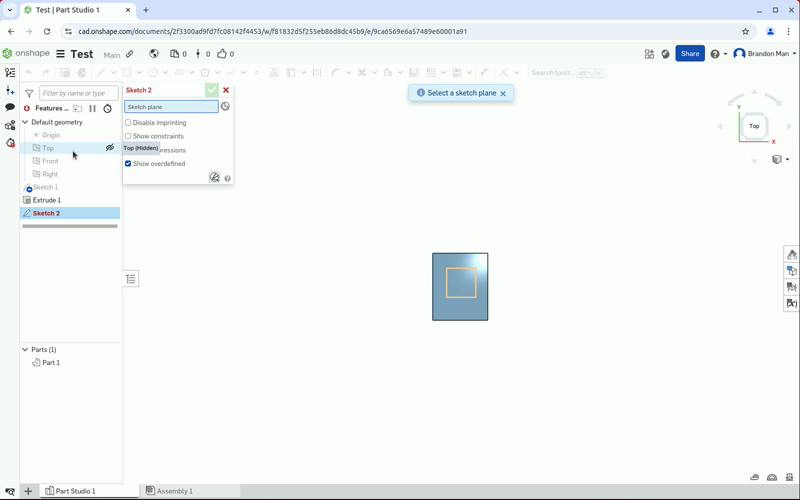
click(73, 150)
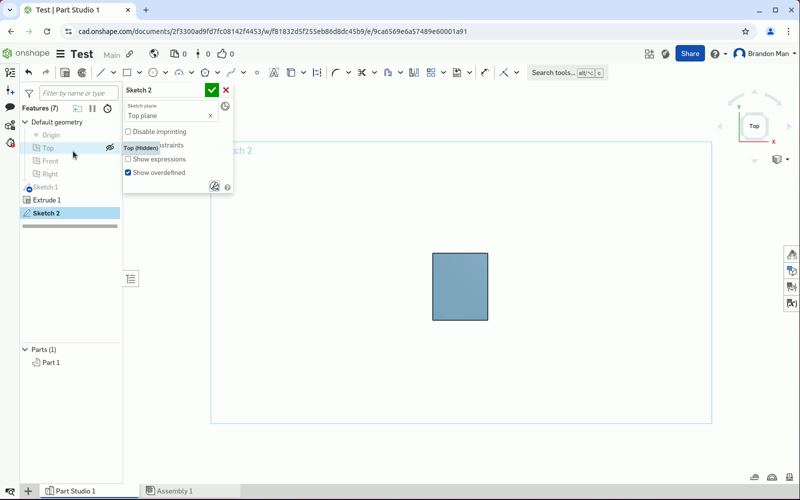
mouse_move(73, 352)
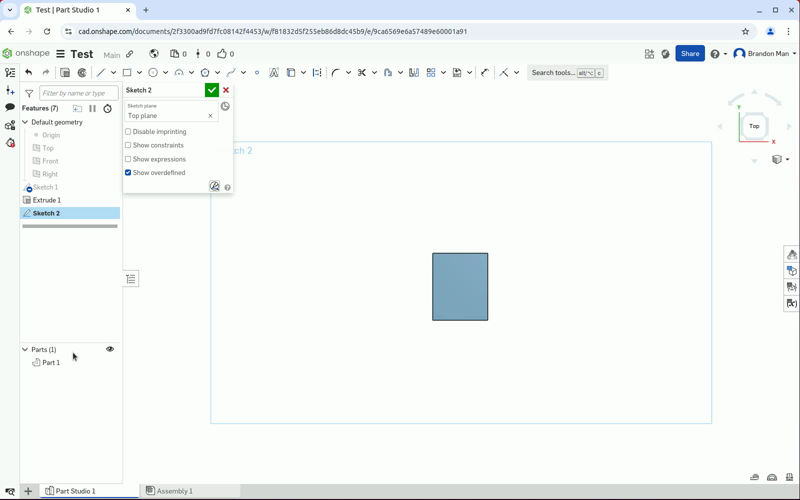
key(y)
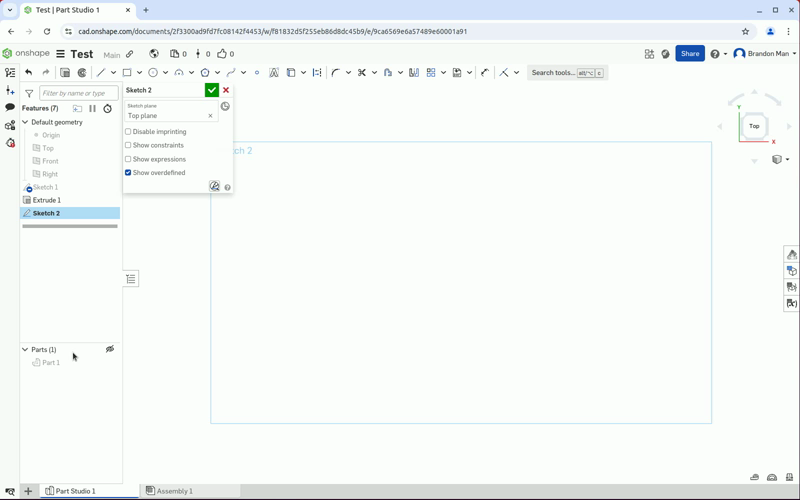
key(c)
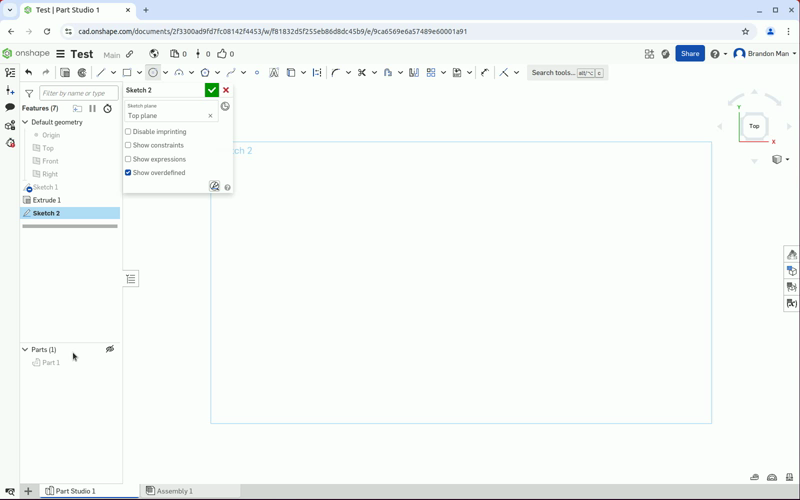
key_down(shift)
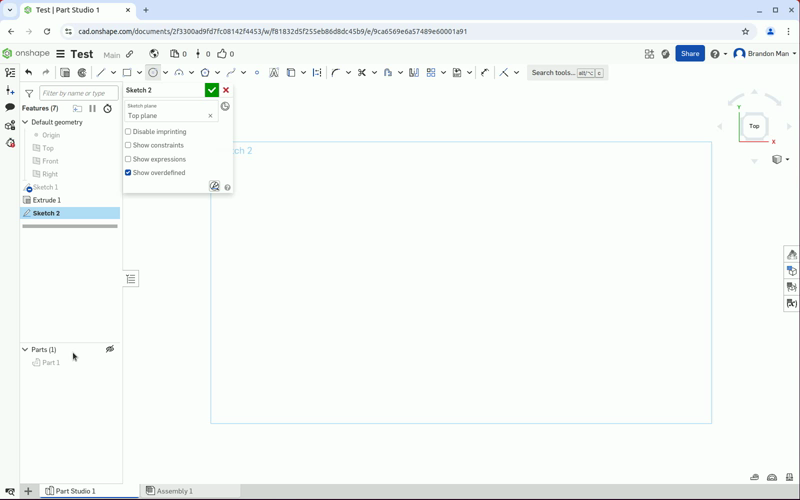
mouse_move(399, 268)
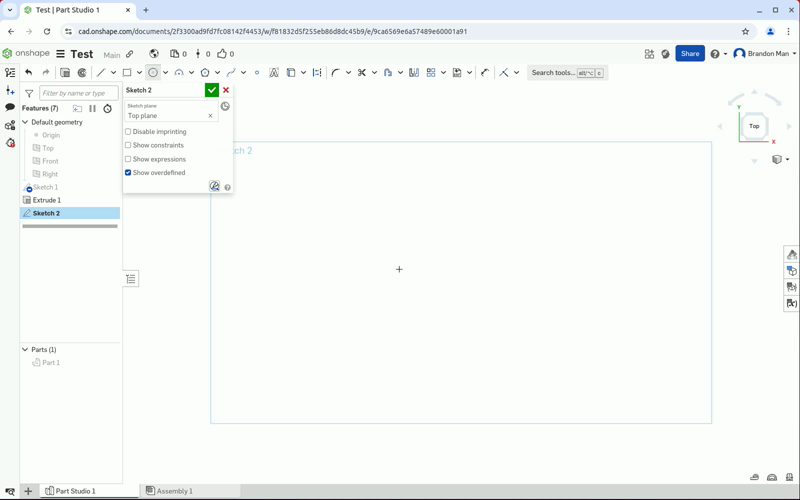
click(399, 268)
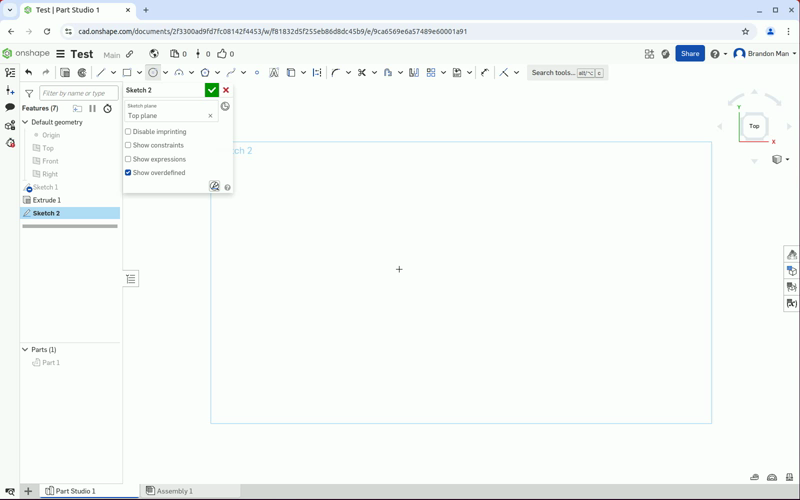
key_up(shift)
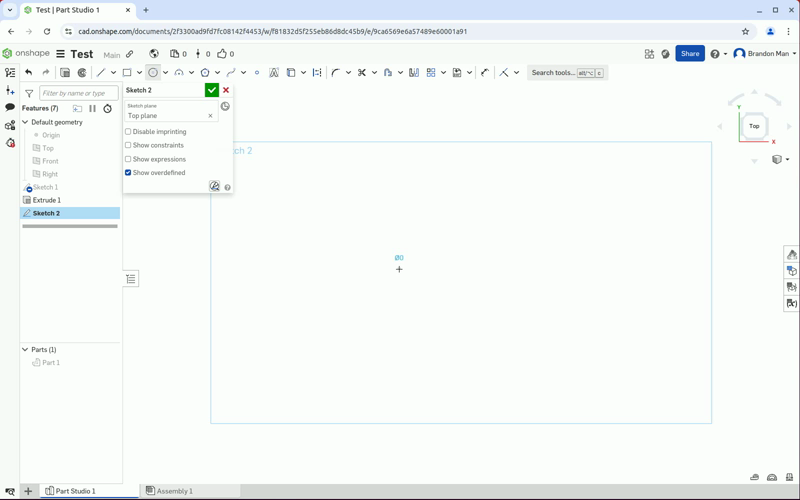
mouse_move(416, 268)
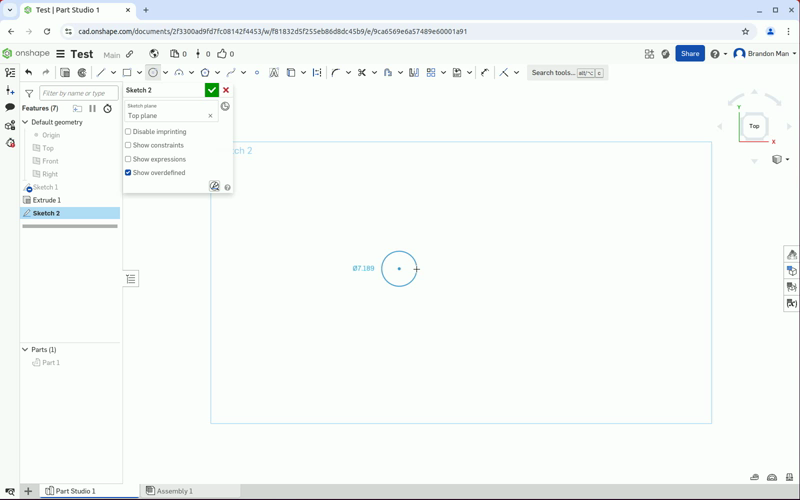
click(416, 268)
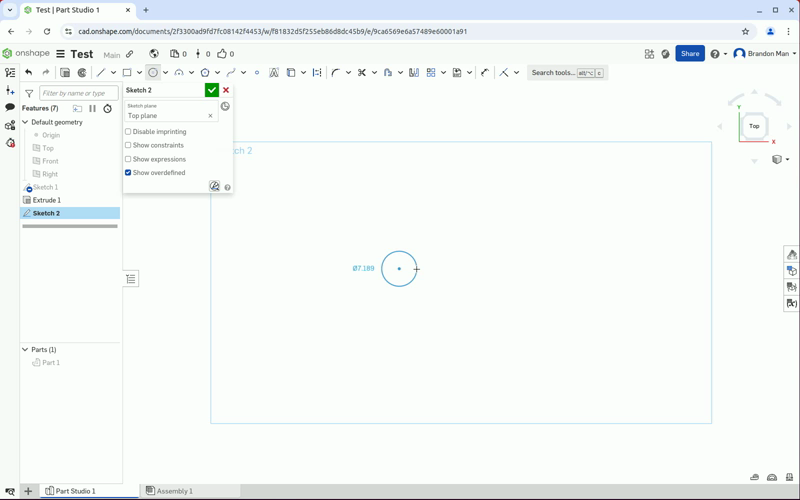
key(esc)
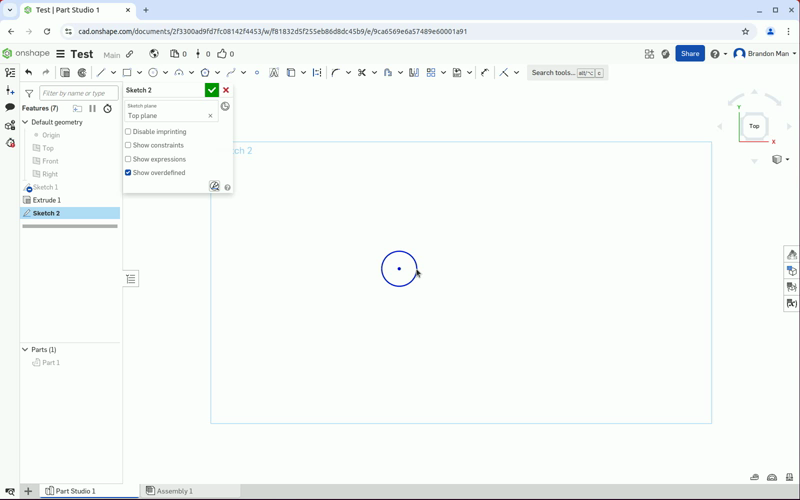
mouse_move(394, 256)
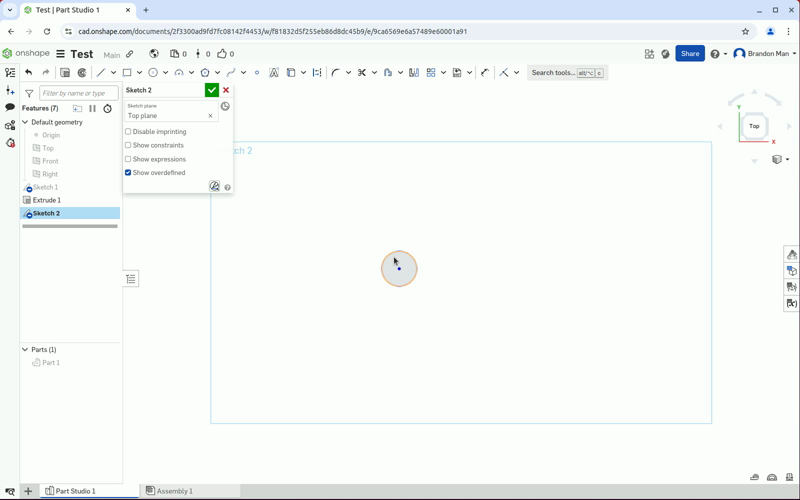
scroll(6)
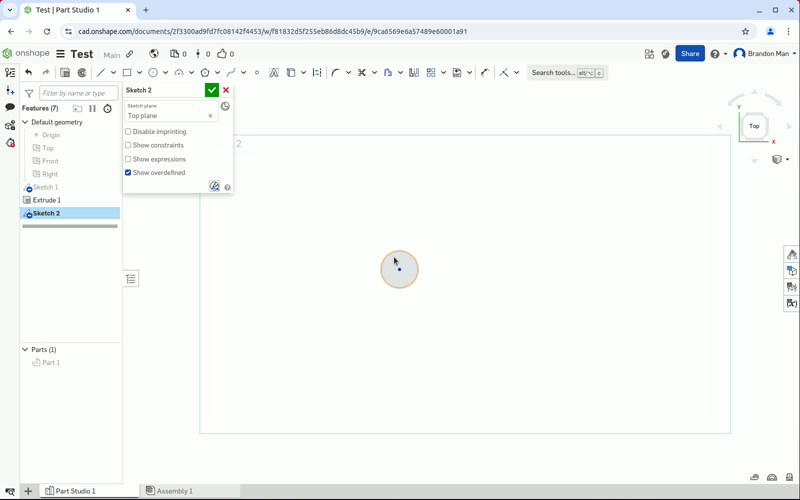
scroll(6)
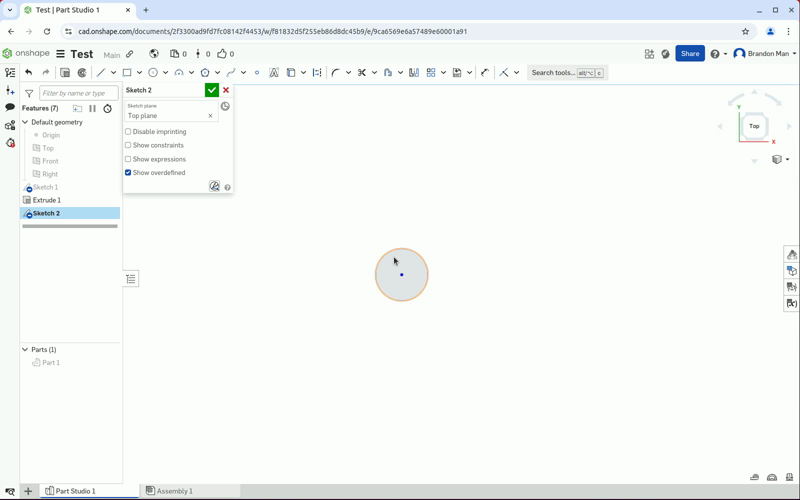
scroll(6)
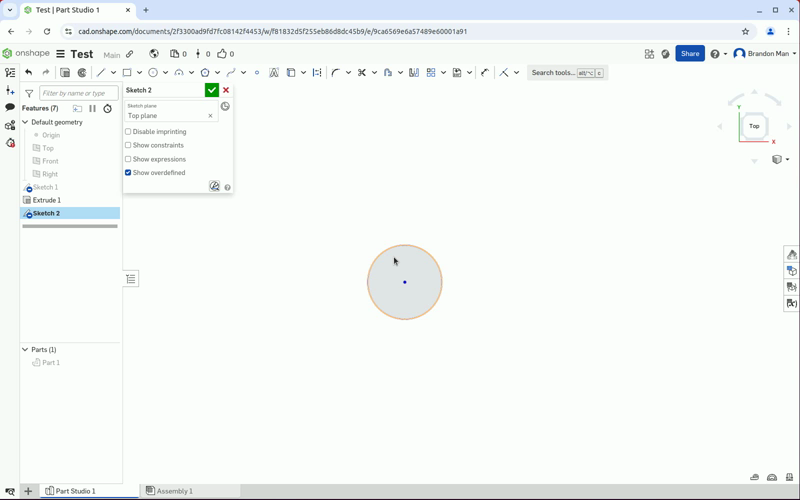
scroll(6)
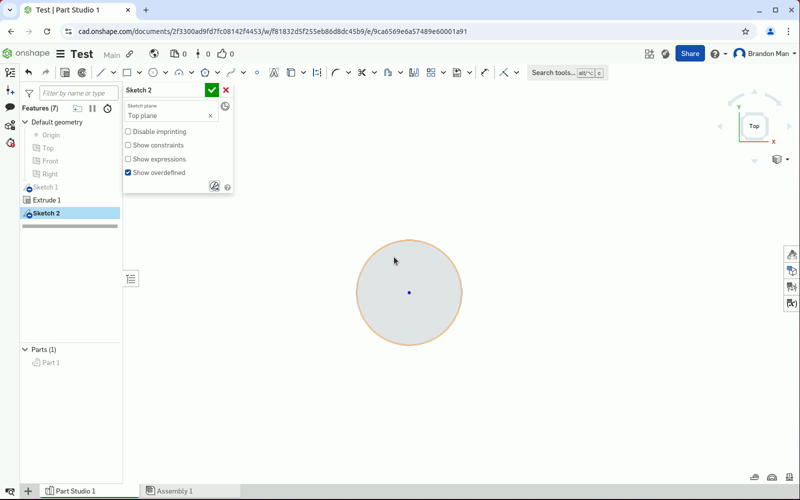
scroll(6)
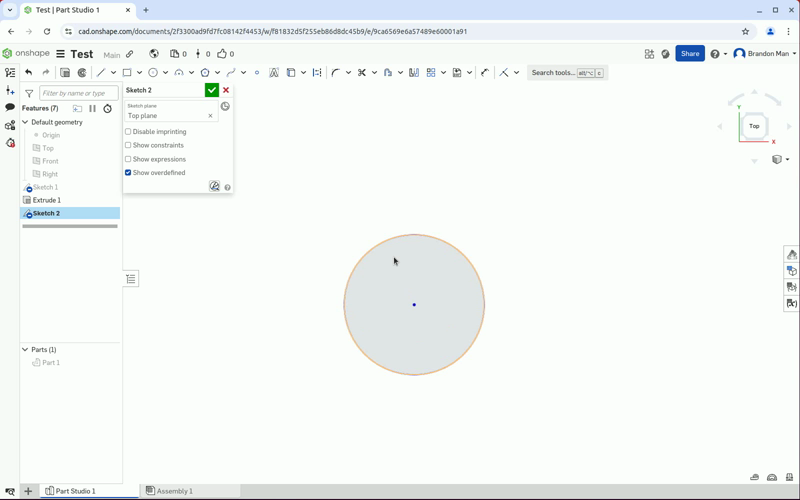
scroll(6)
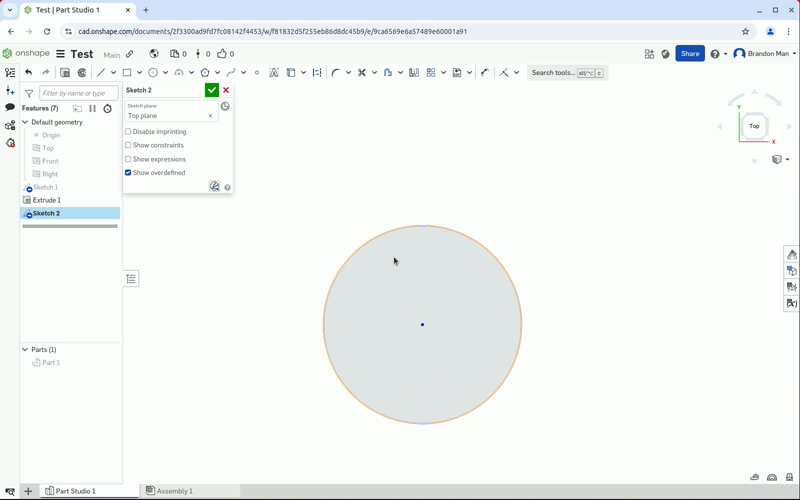
scroll(6)
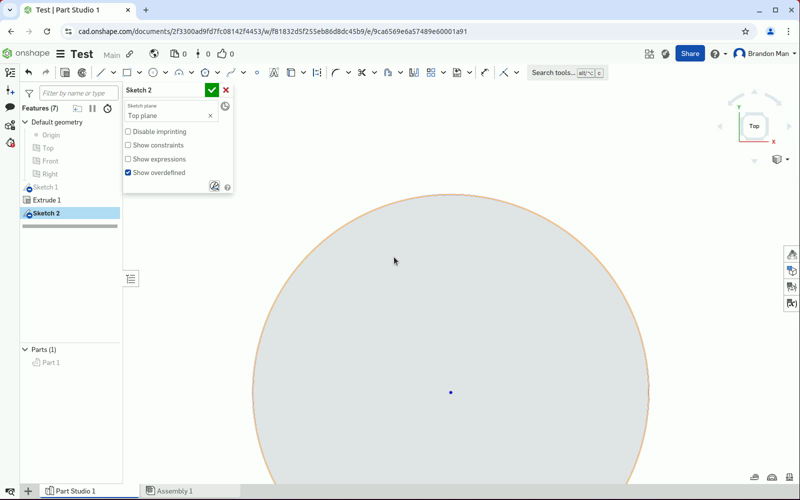
click(394, 256)
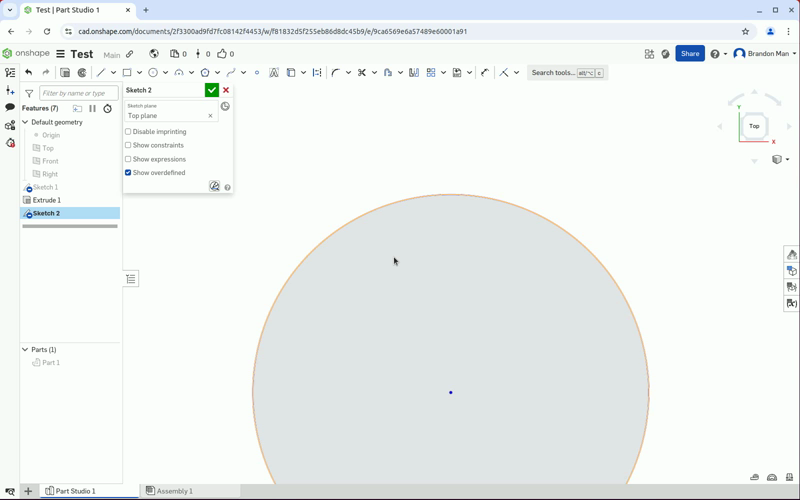
scroll(-6)
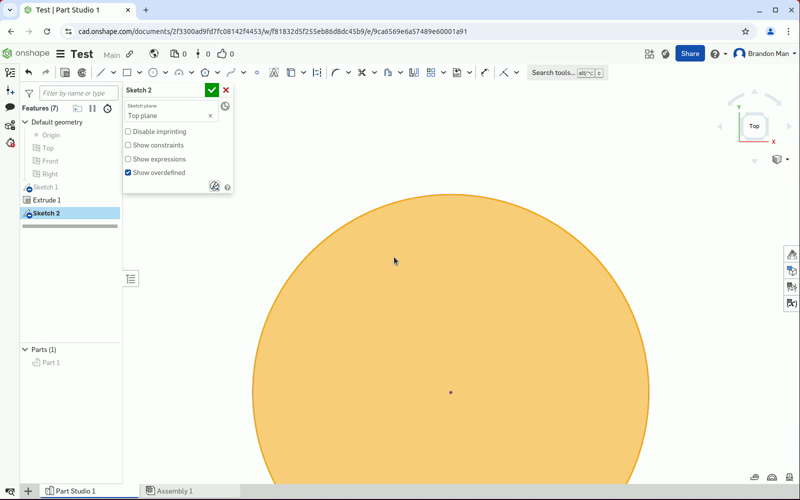
scroll(-6)
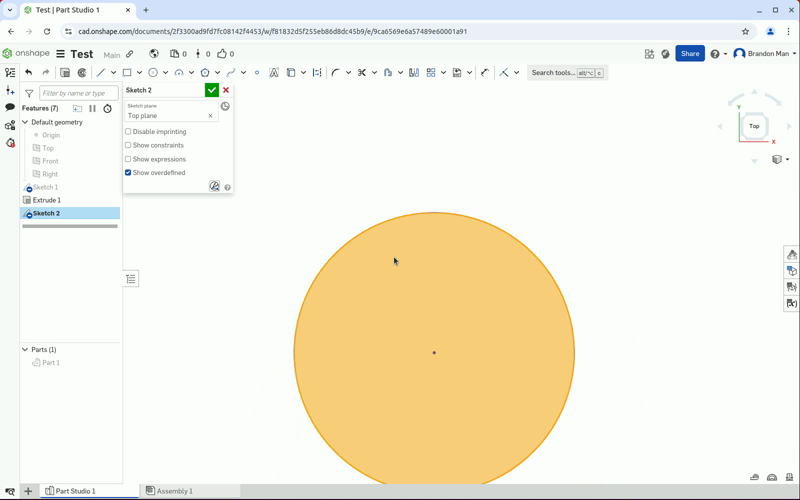
scroll(-6)
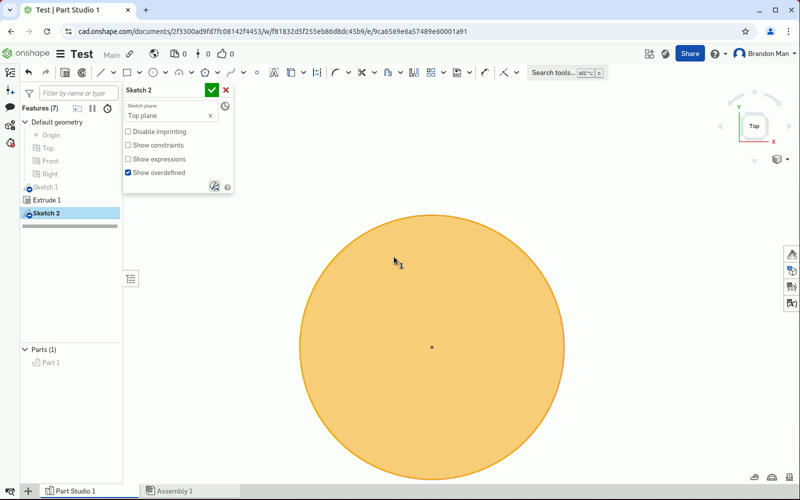
scroll(-6)
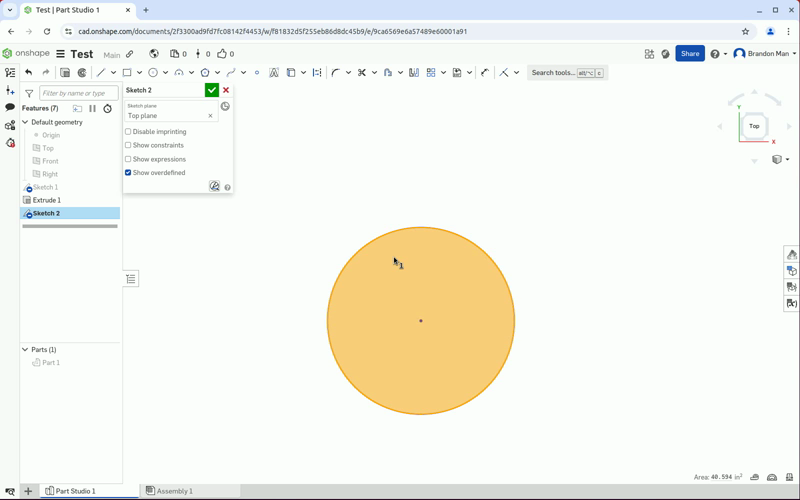
scroll(-6)
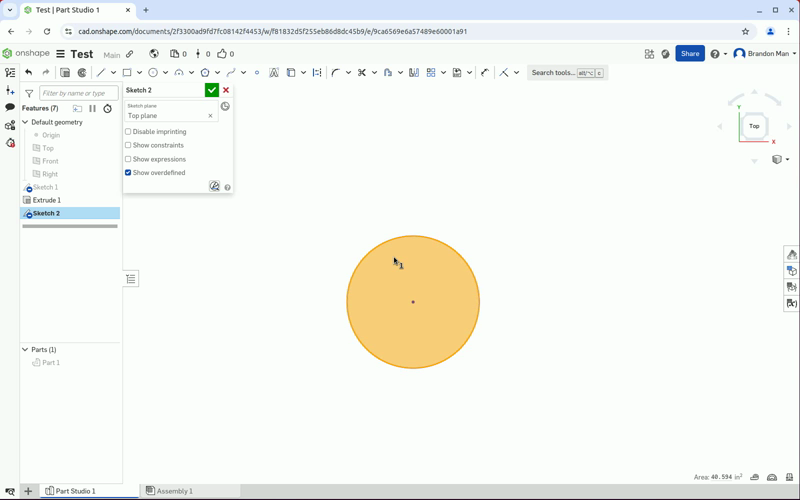
scroll(-6)
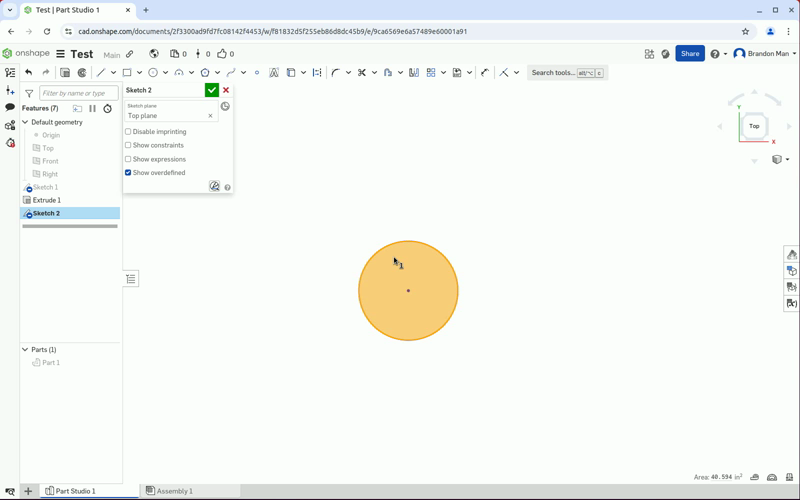
scroll(-6)
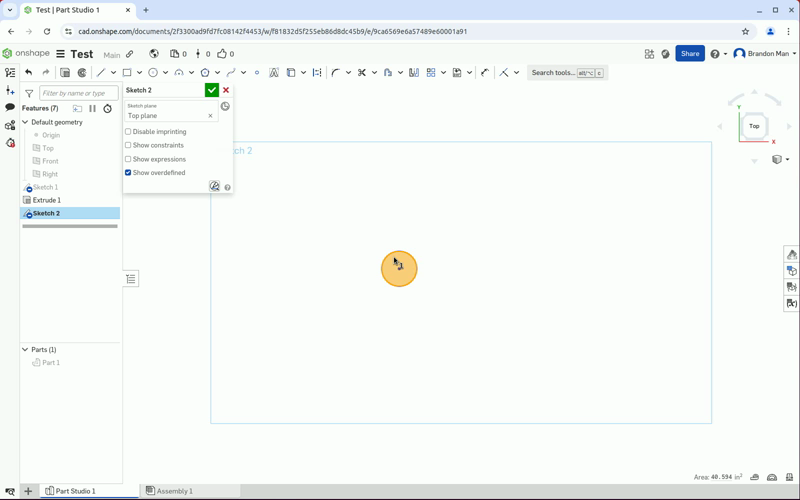
mouse_move(73, 352)
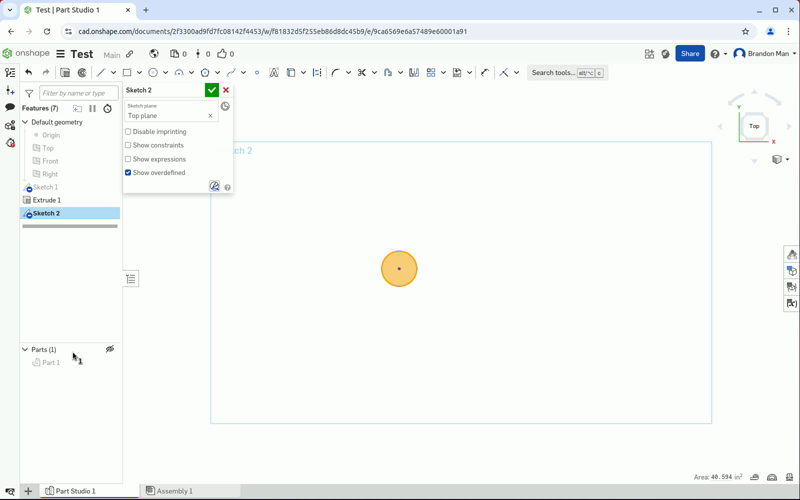
key(shift+y)
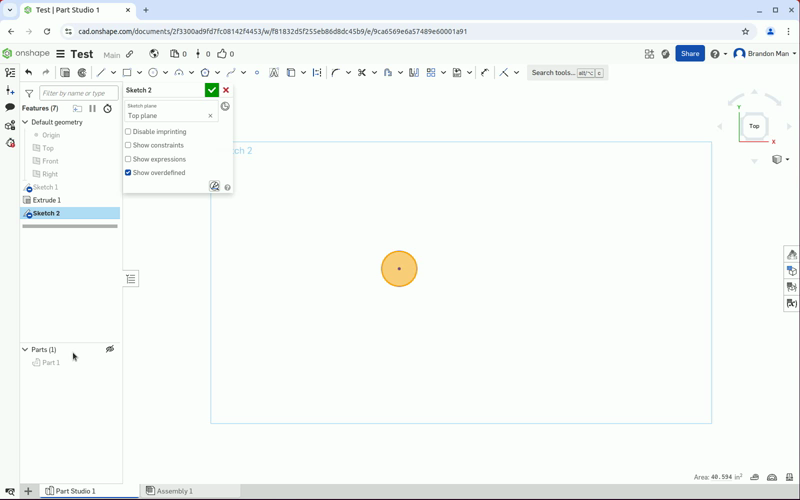
key(shift+e)
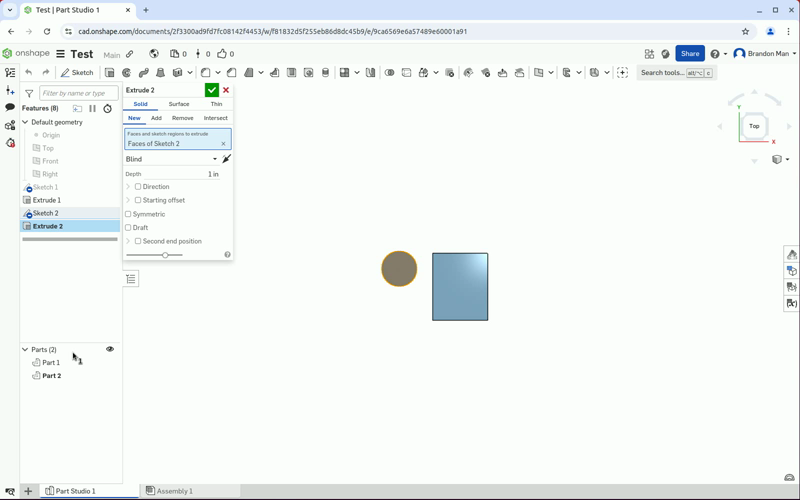
mouse_move(143, 106)
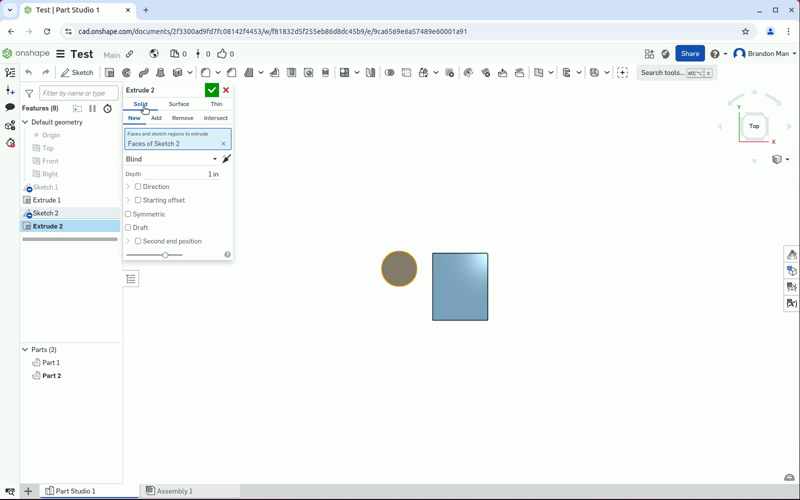
click(143, 106)
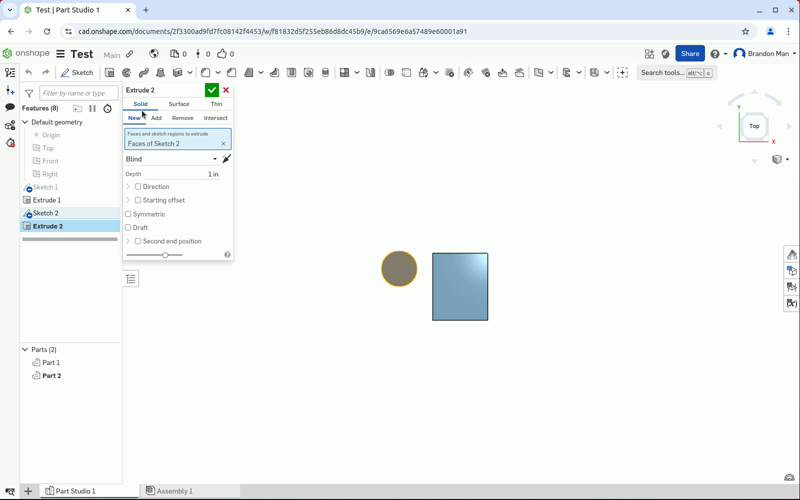
mouse_move(137, 120)
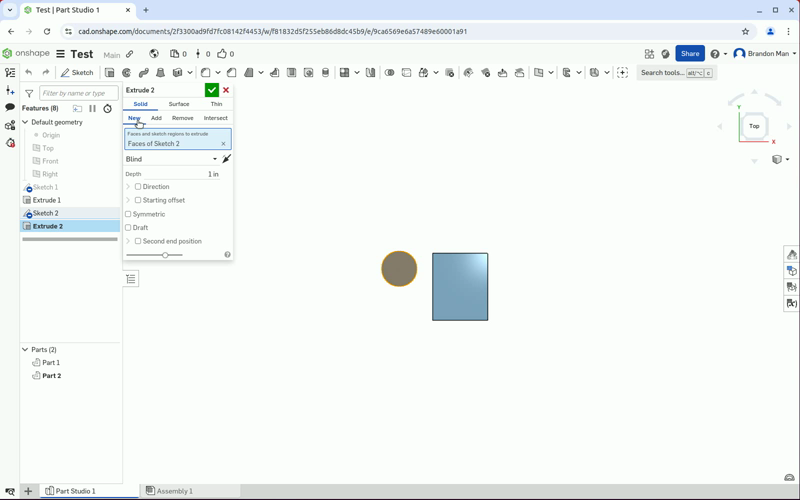
click(137, 120)
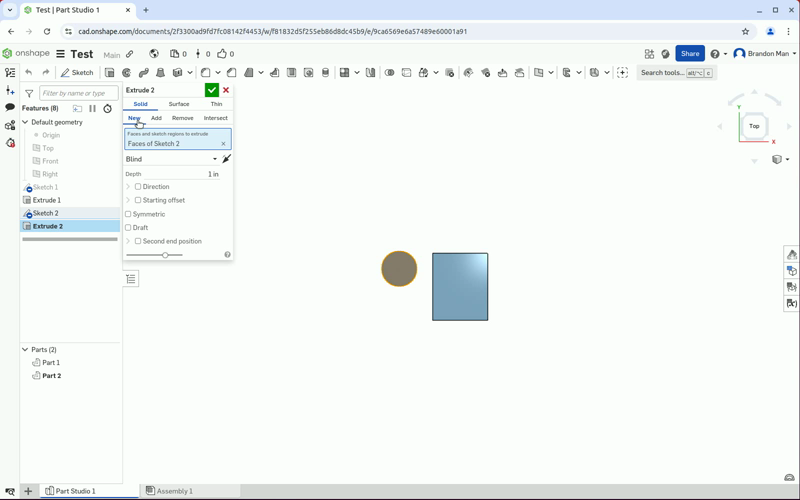
key(tab, 4)
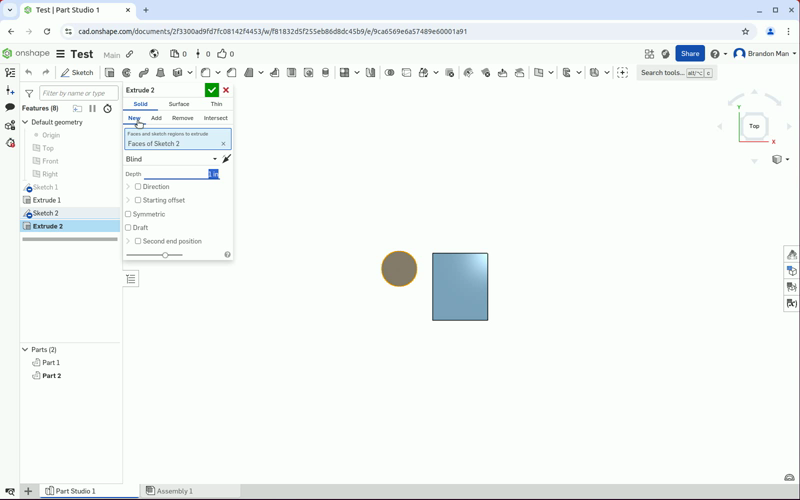
text(14.924)
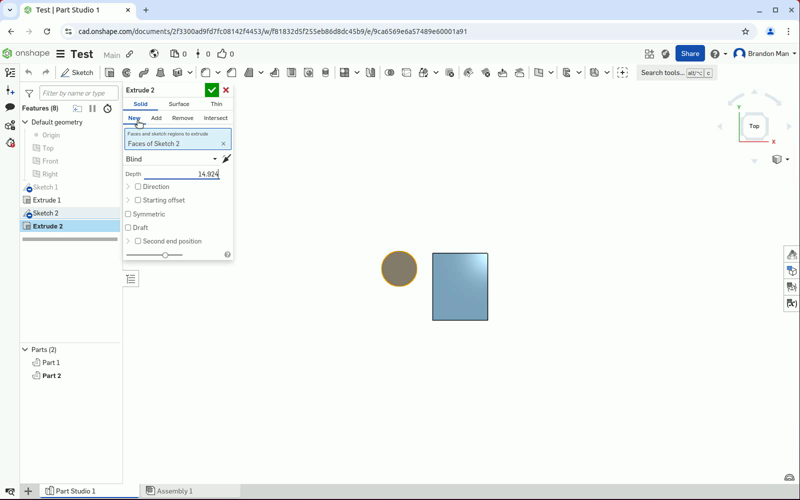
key(enter)
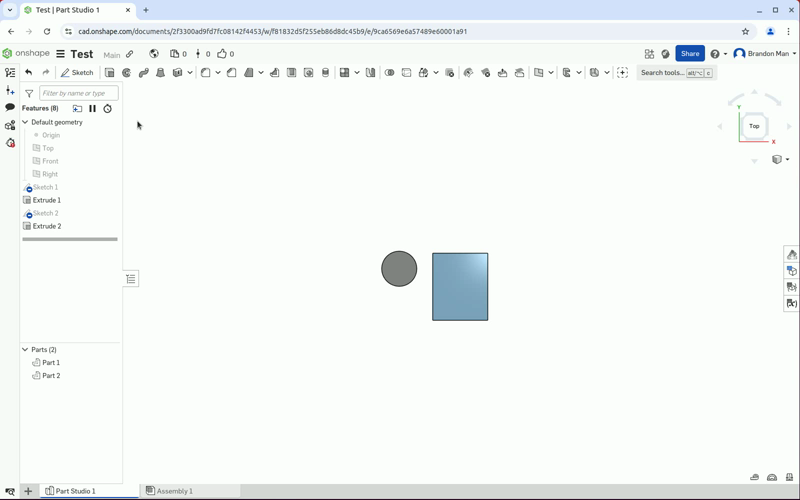
key(shift+h)
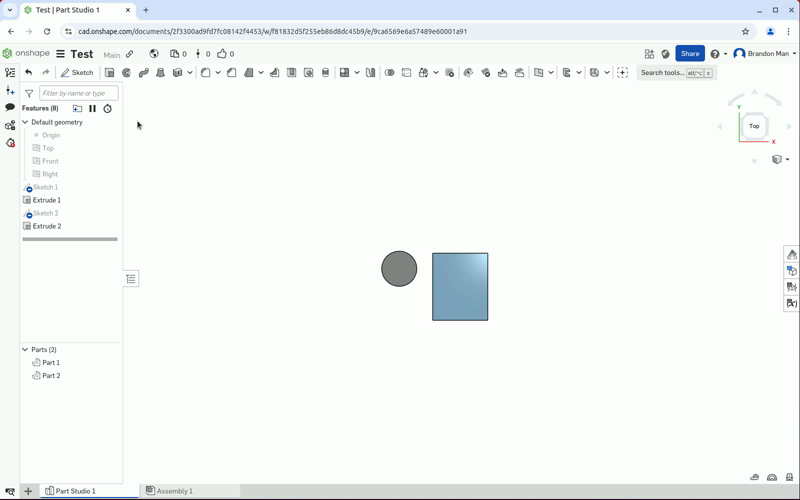
key(shift+h)
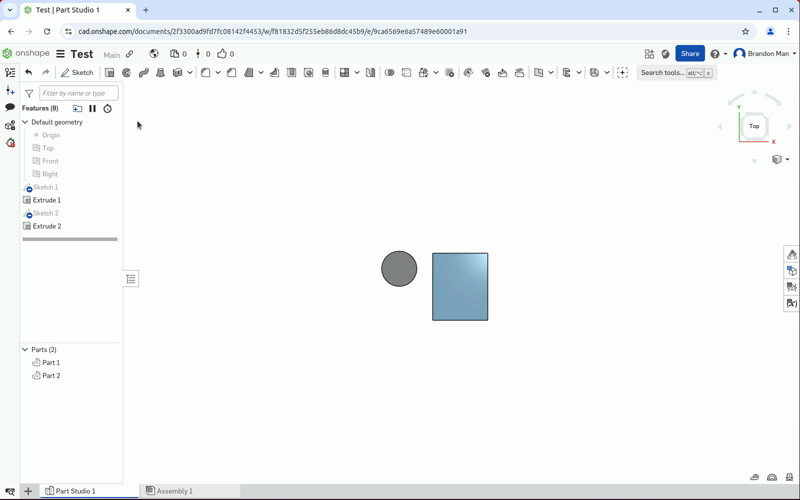
mouse_move(73, 189)
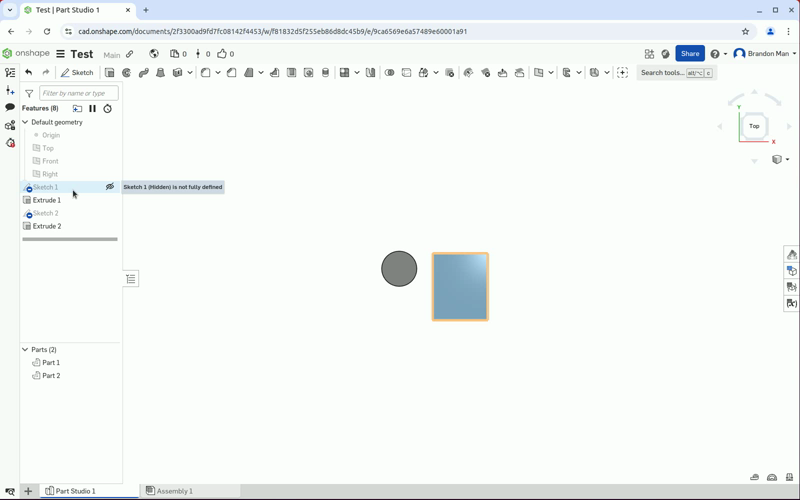
click(73, 189)
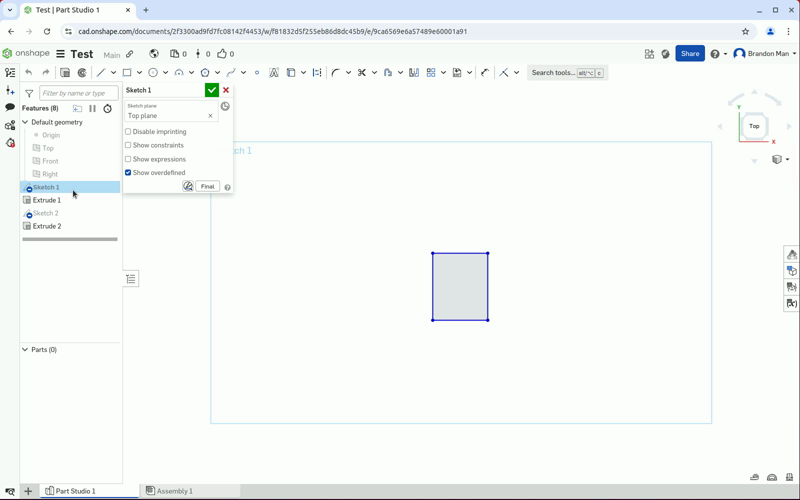
mouse_move(229, 92)
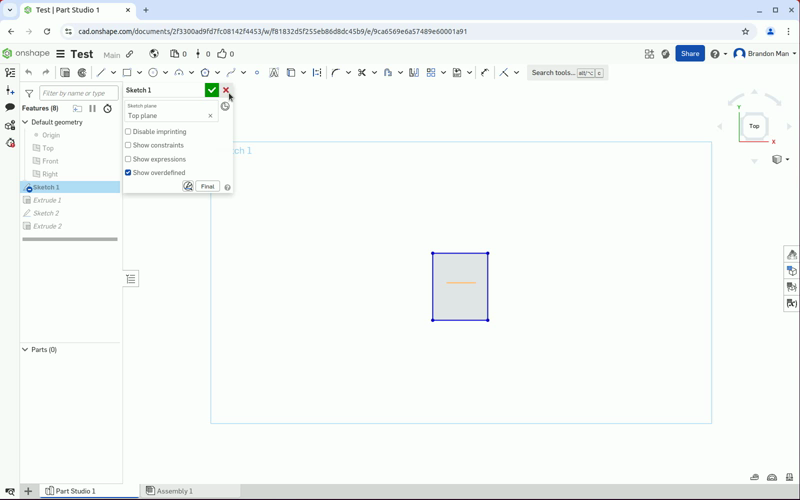
click(229, 92)
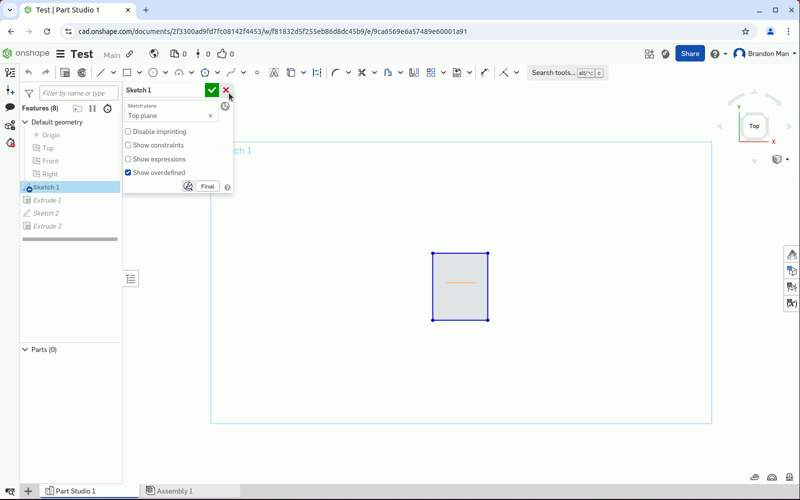
key(shift+s)
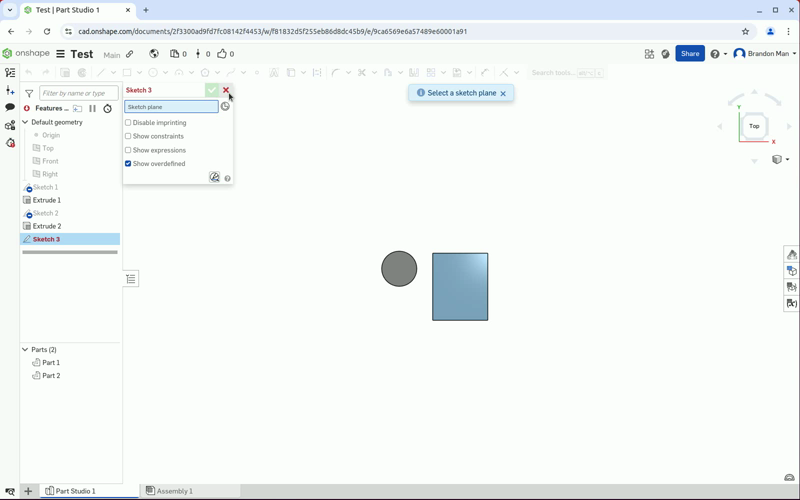
mouse_move(73, 150)
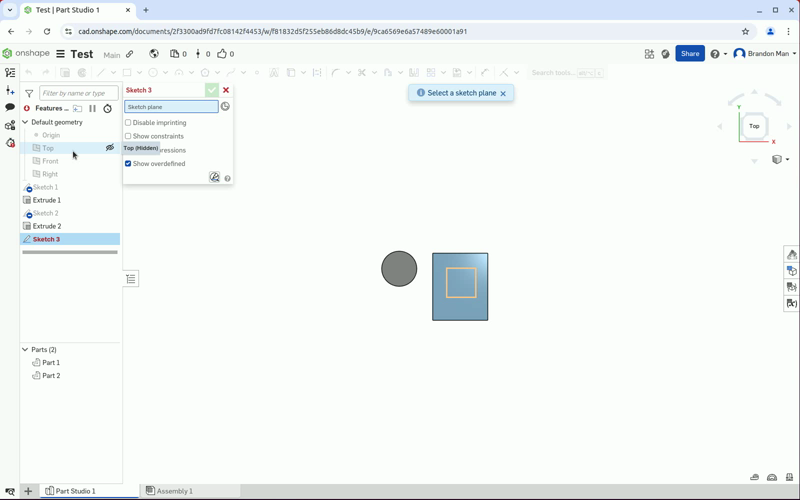
click(73, 150)
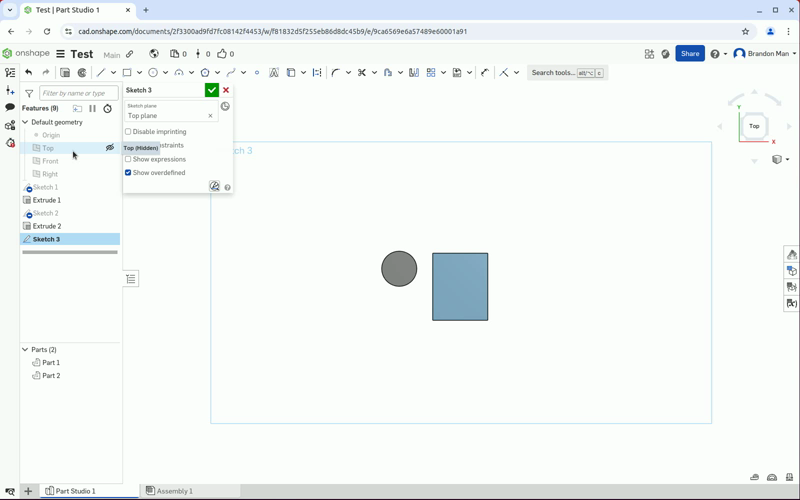
mouse_move(73, 352)
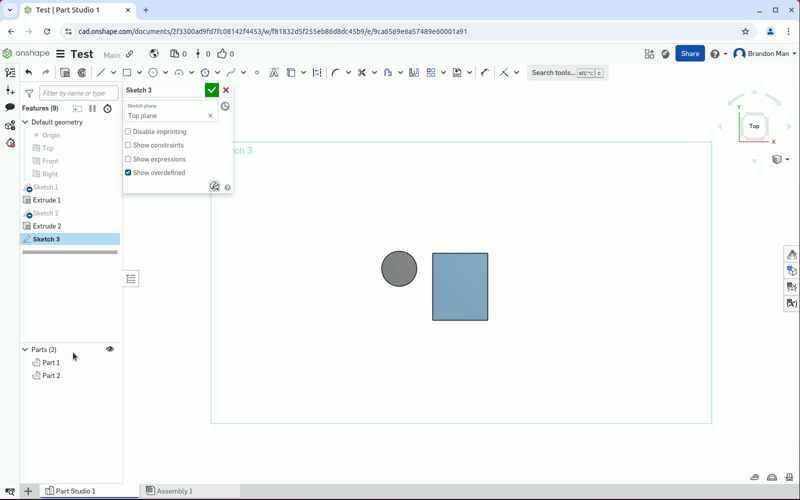
key(y)
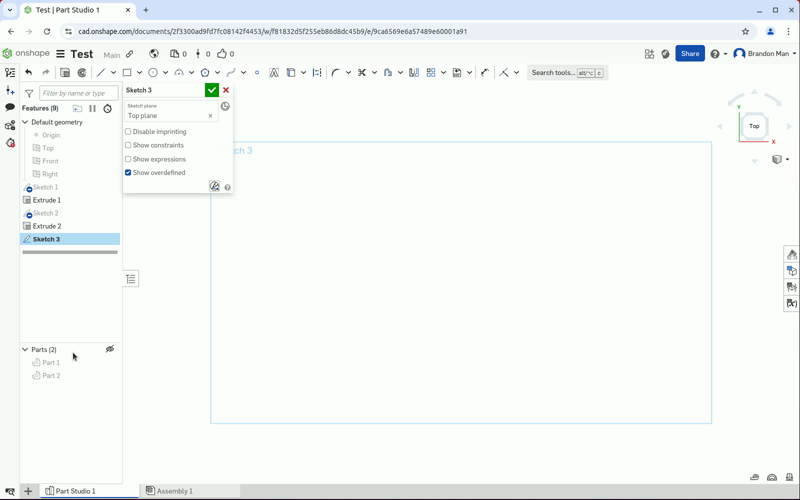
key(l)
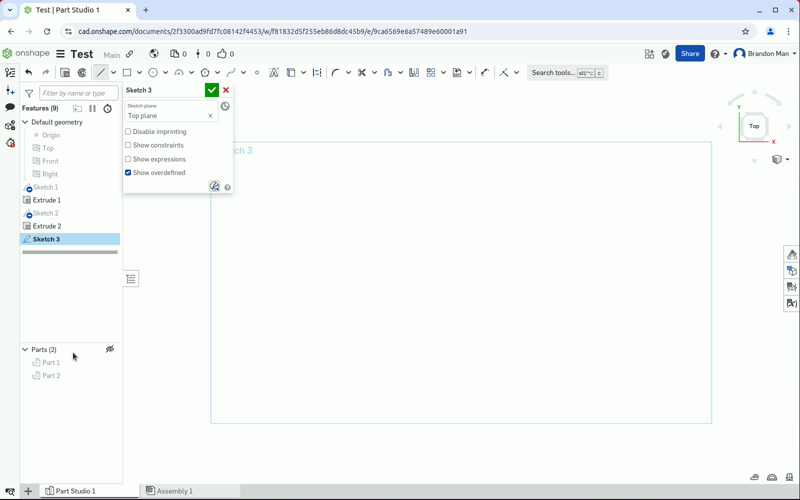
key_down(shift)
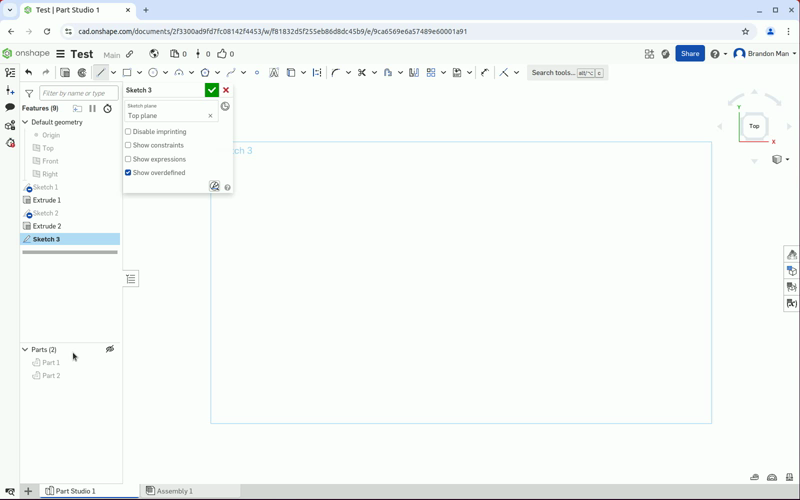
mouse_move(348, 345)
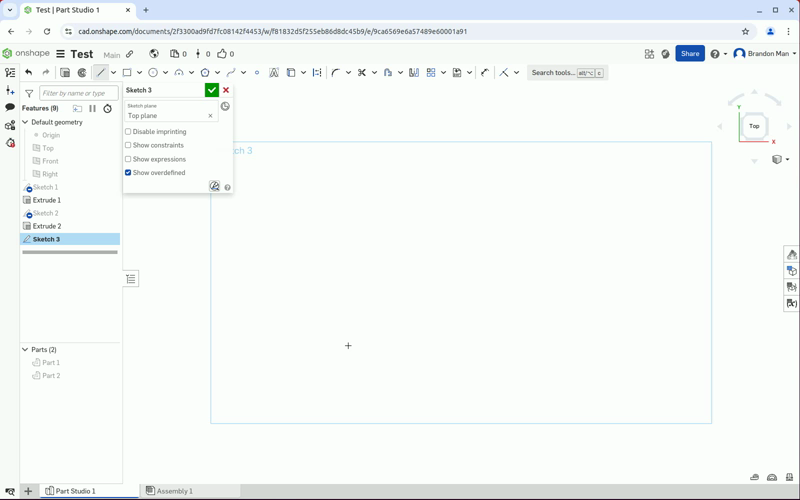
click(348, 345)
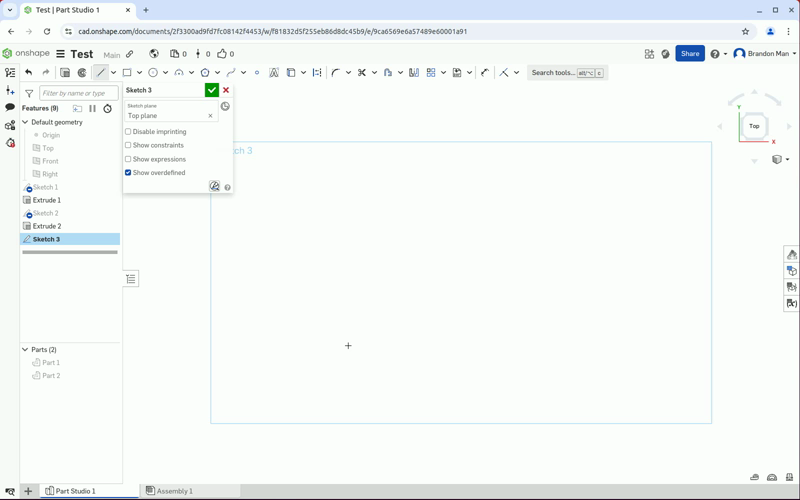
key_up(shift)
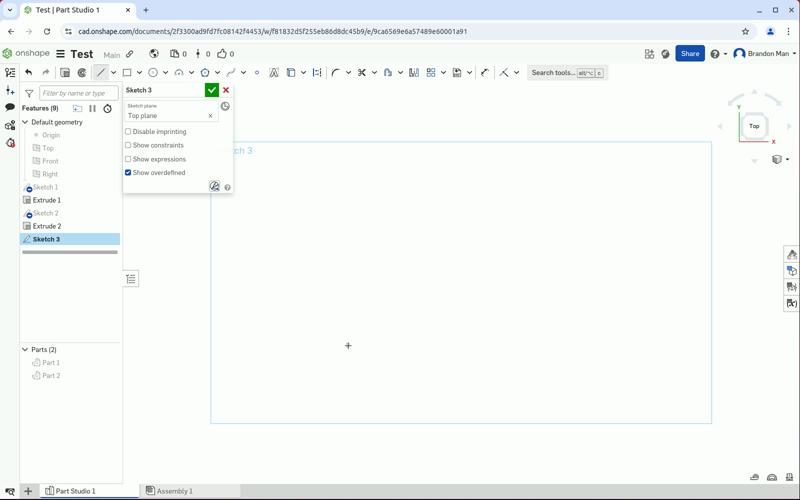
key_down(shift)
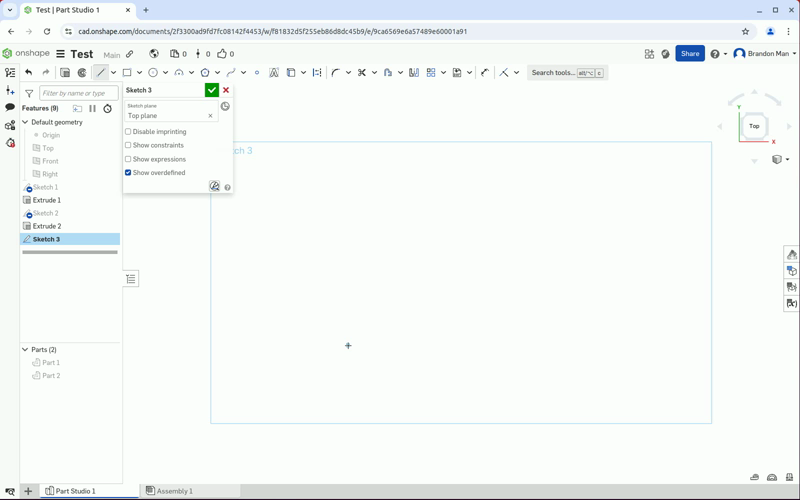
mouse_move(378, 345)
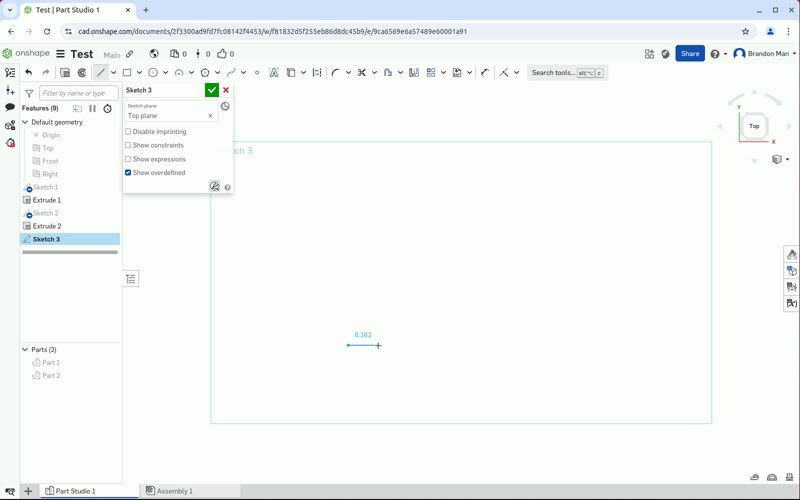
mouse_move(376, 345)
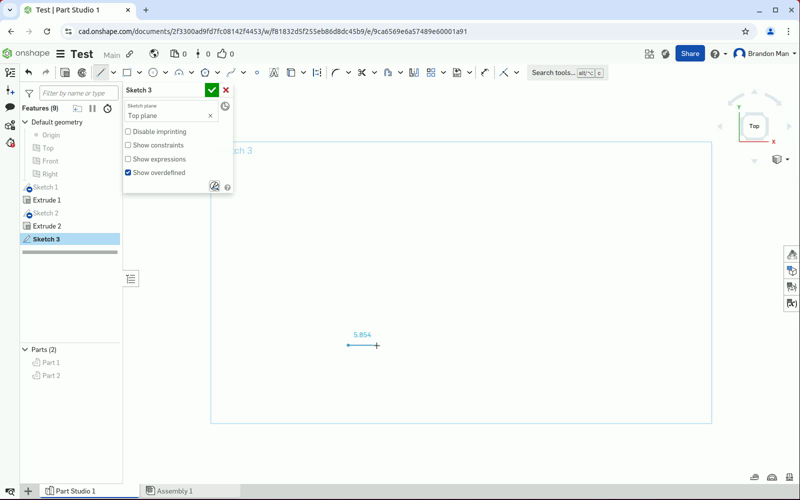
click(376, 345)
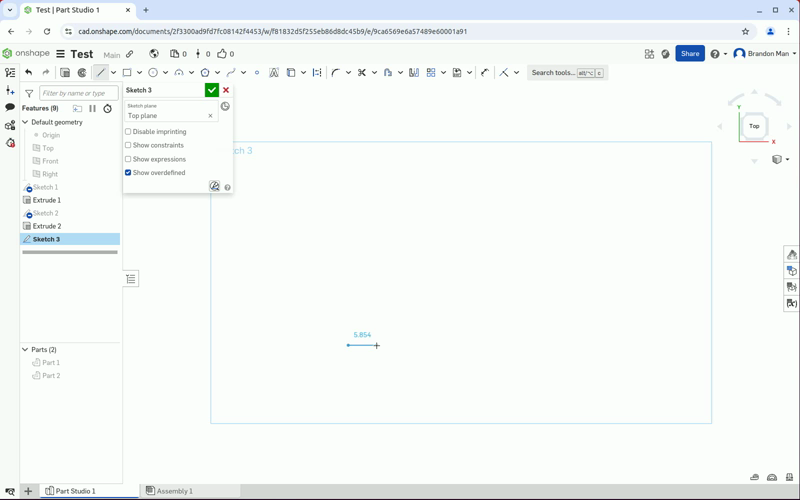
key_up(shift)
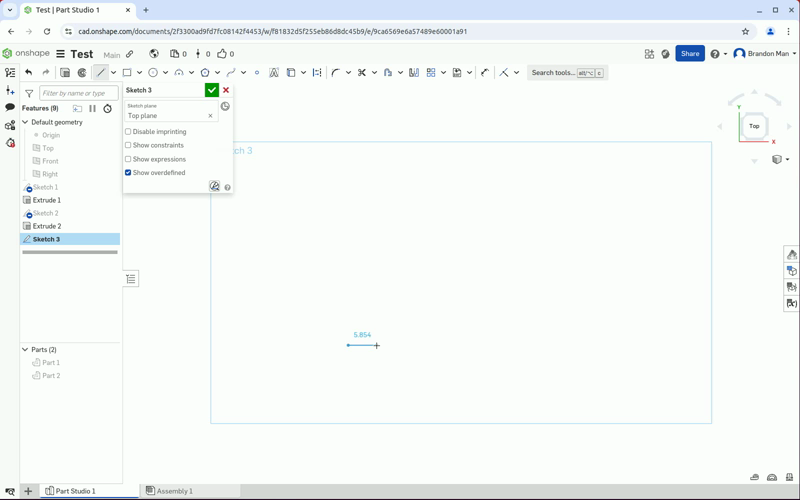
key_down(shift)
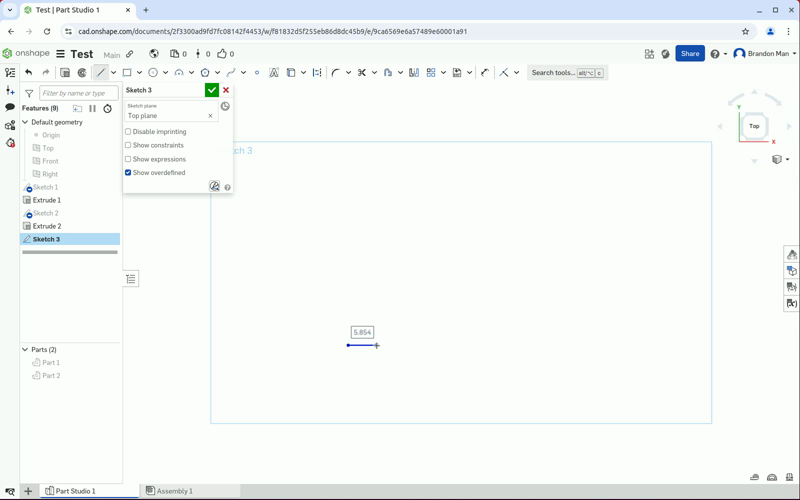
mouse_move(376, 228)
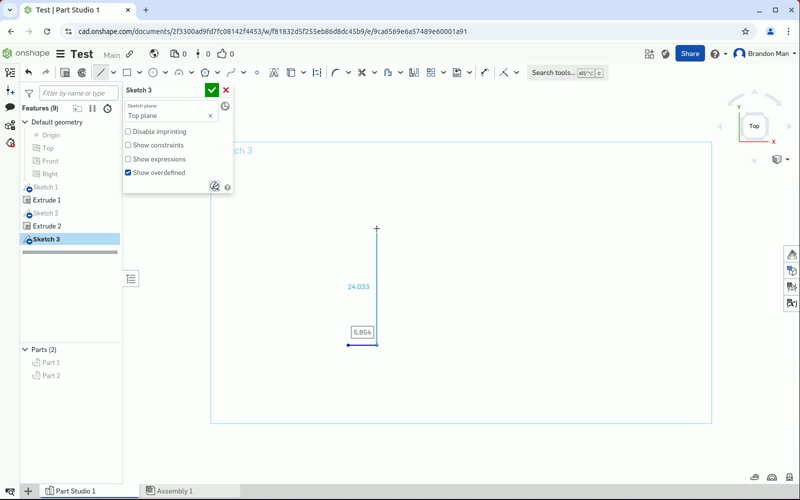
click(376, 228)
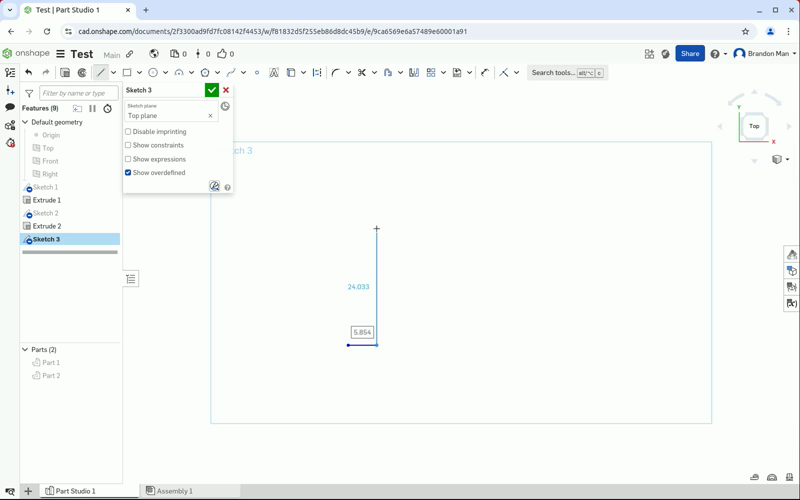
key_up(shift)
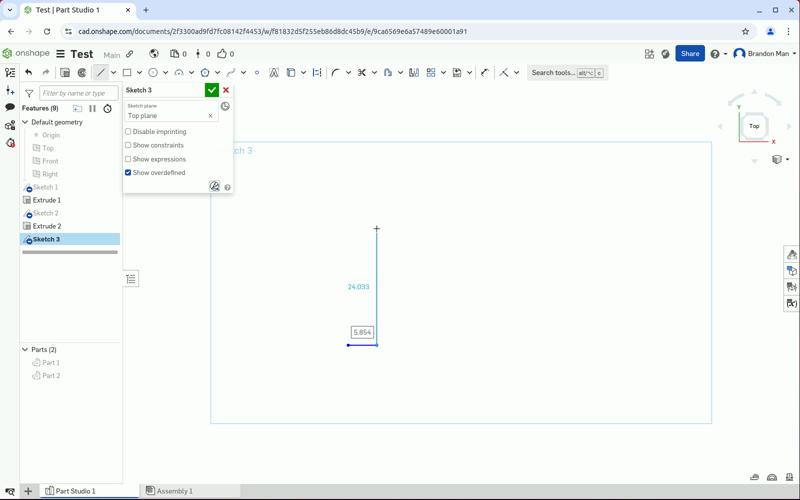
key_down(shift)
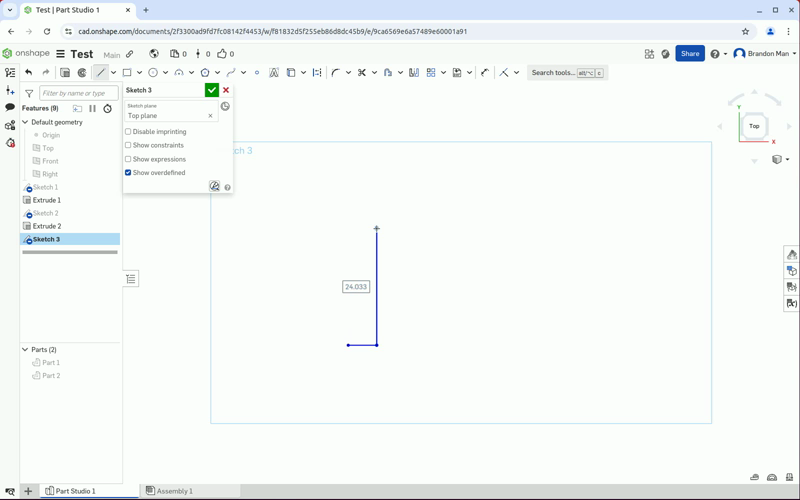
mouse_move(348, 345)
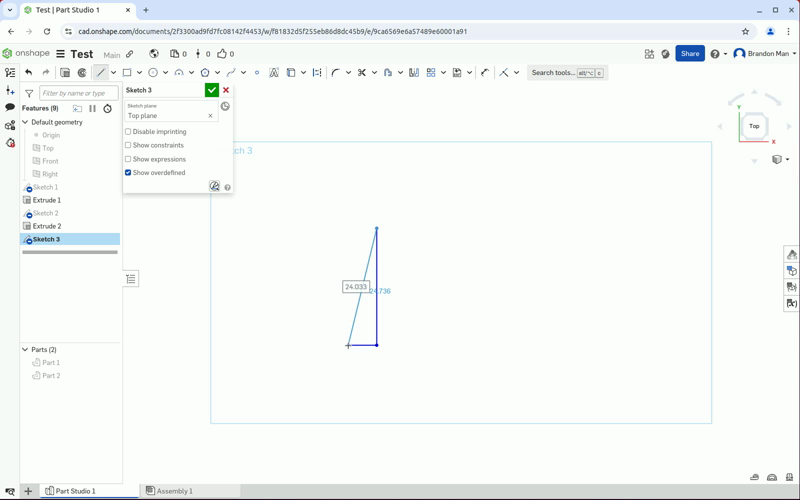
key_up(shift)
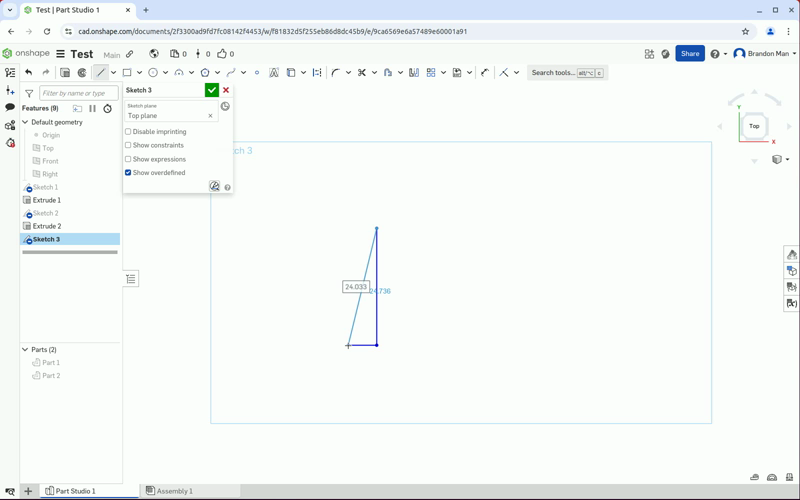
click(348, 345)
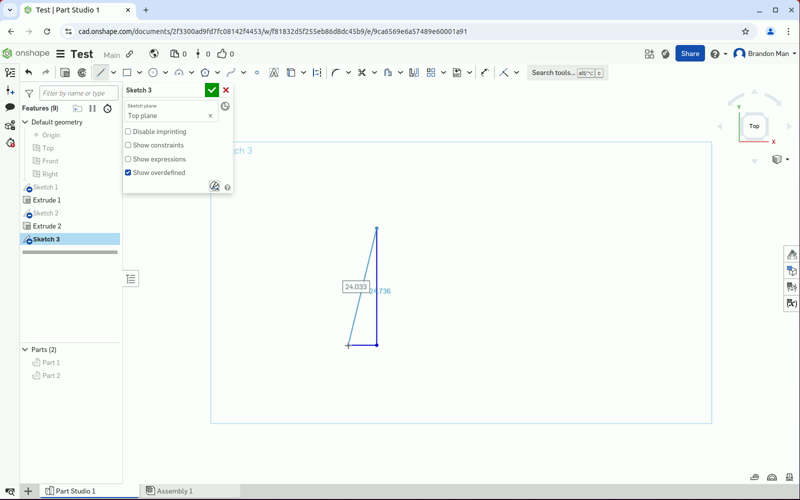
key(esc)
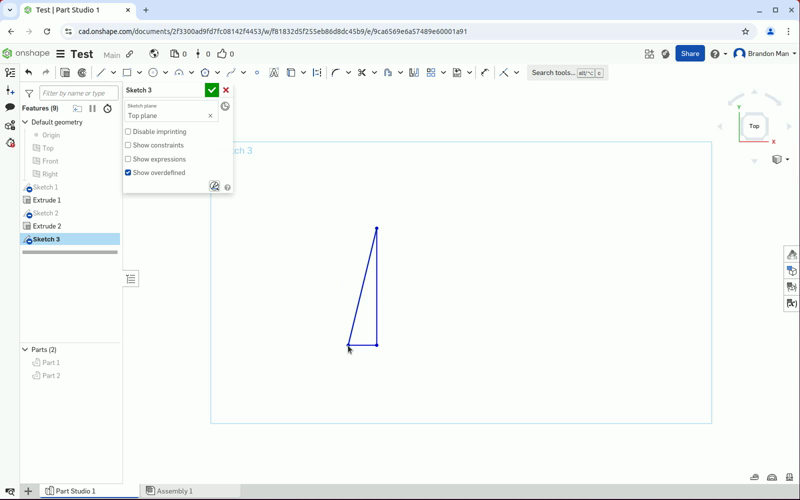
mouse_move(365, 329)
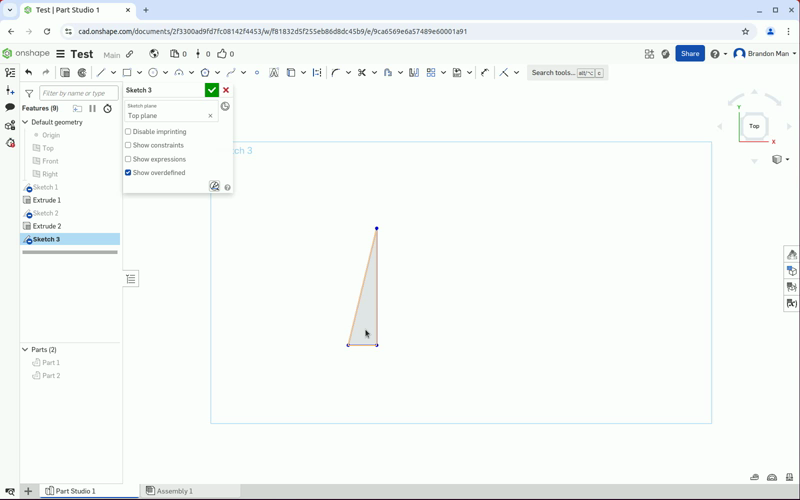
scroll(6)
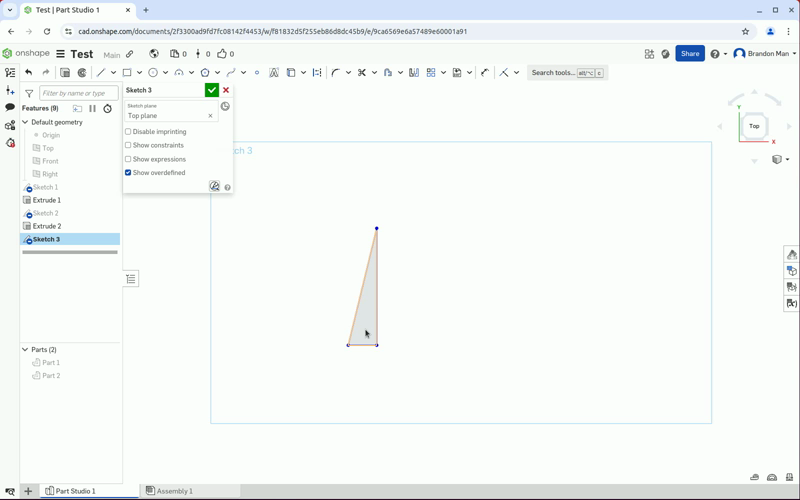
scroll(6)
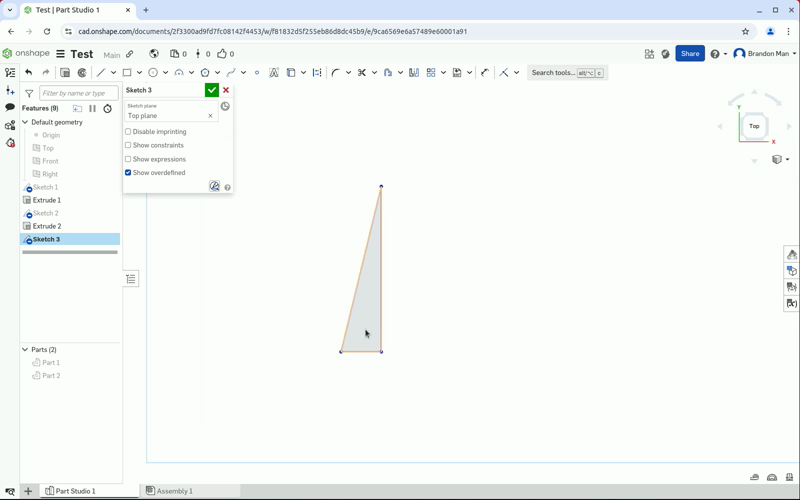
scroll(6)
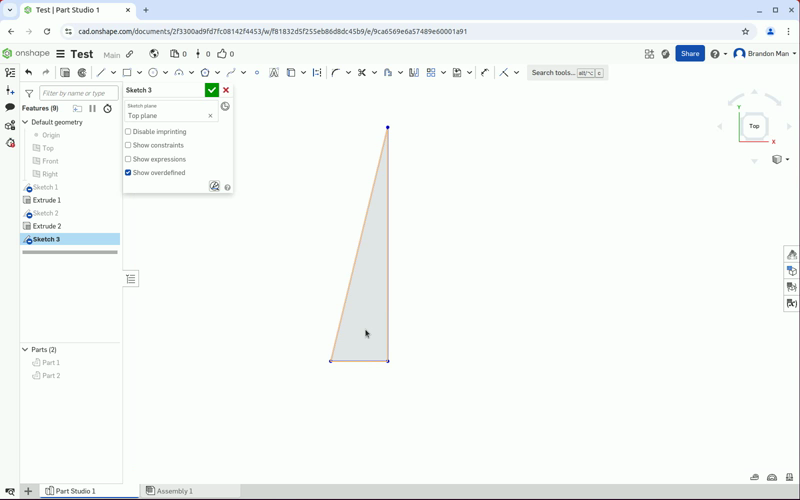
scroll(6)
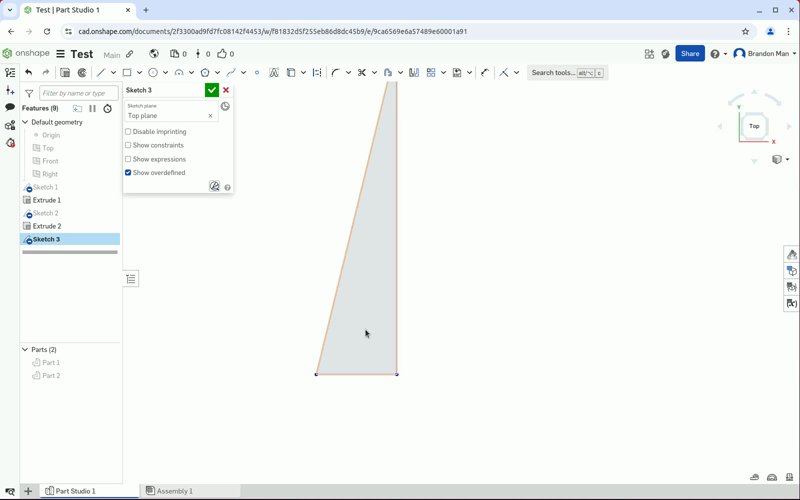
scroll(6)
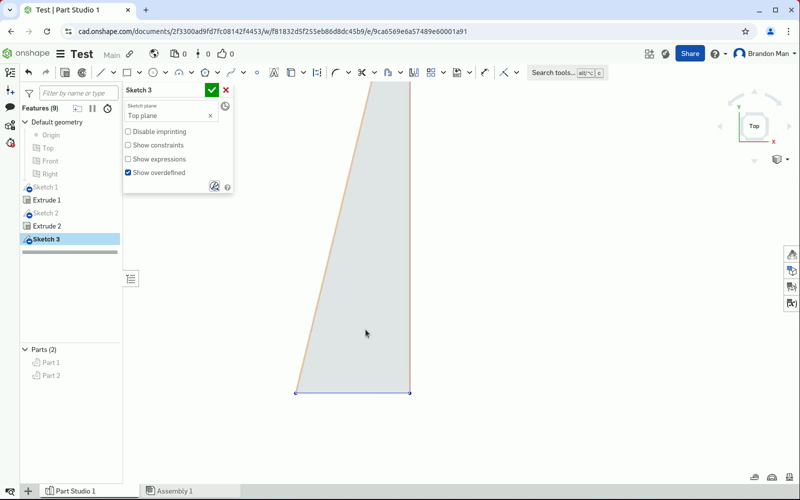
scroll(6)
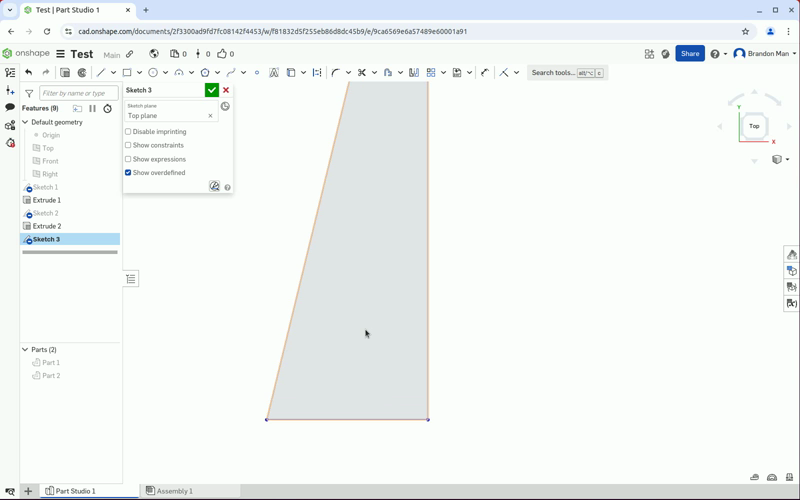
scroll(6)
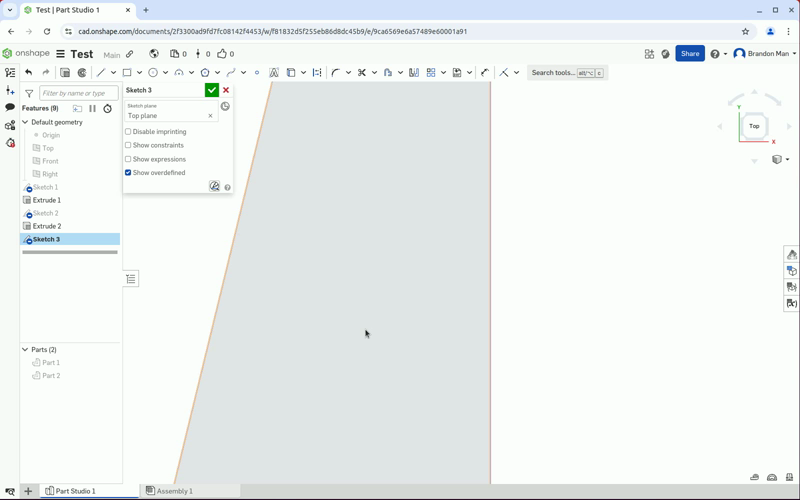
click(365, 329)
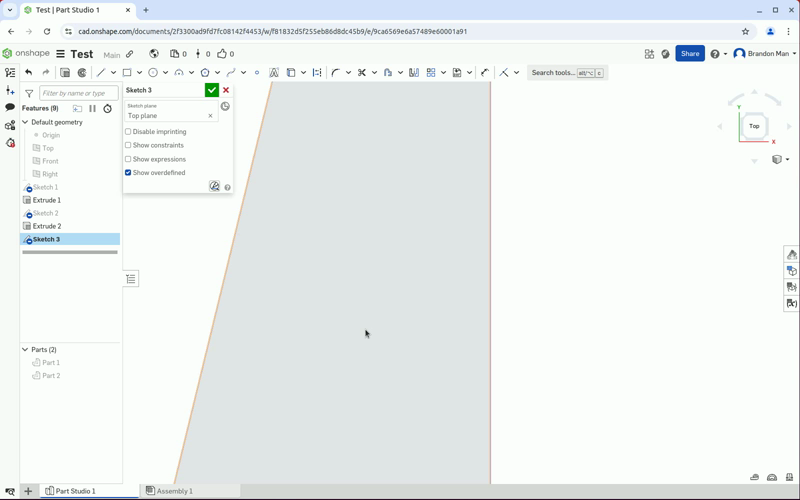
scroll(-6)
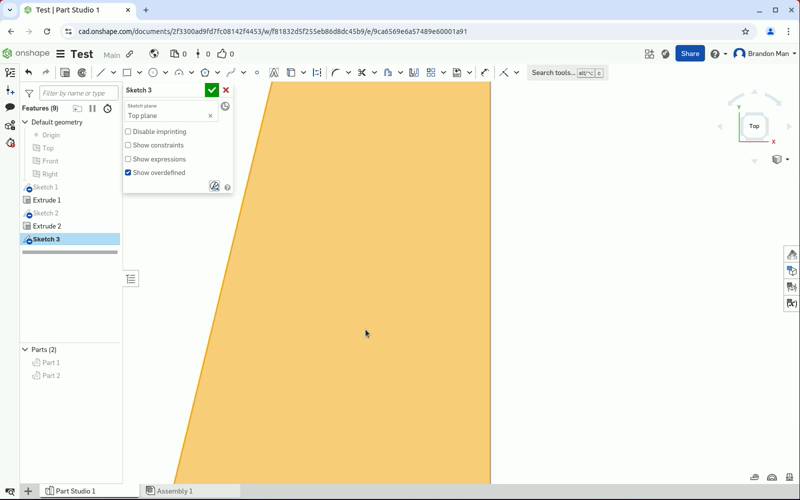
scroll(-6)
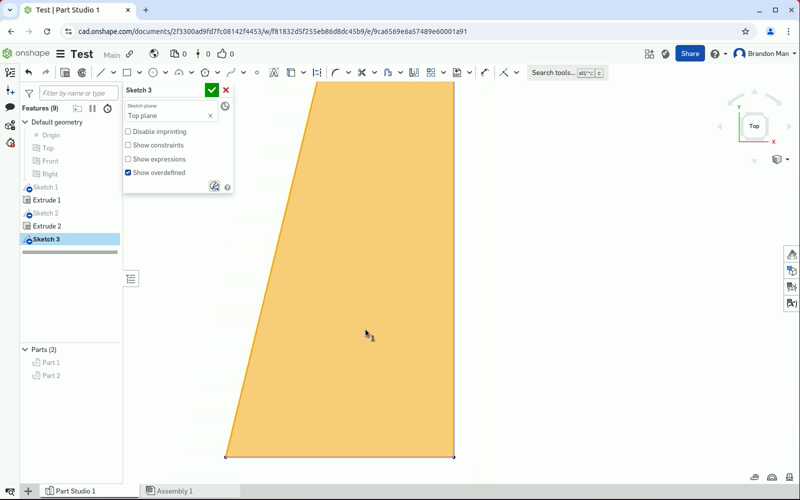
scroll(-6)
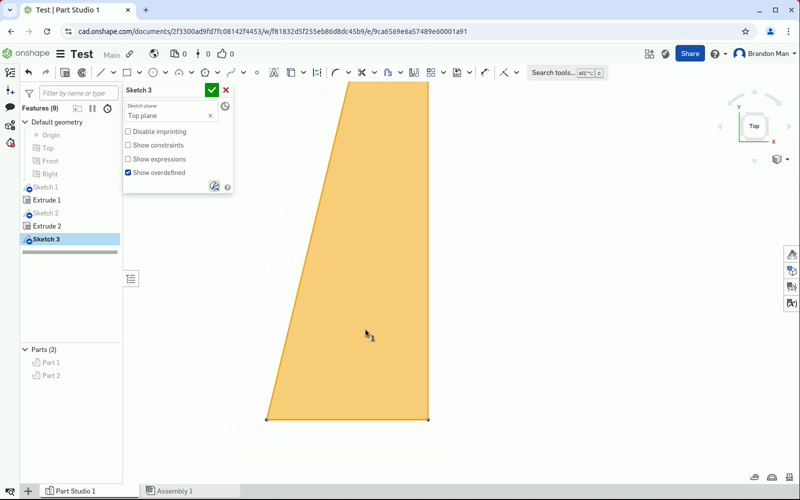
scroll(-6)
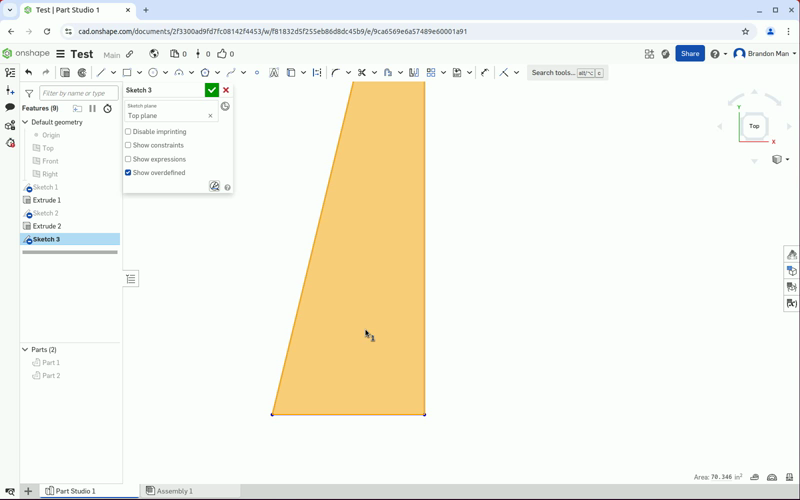
scroll(-6)
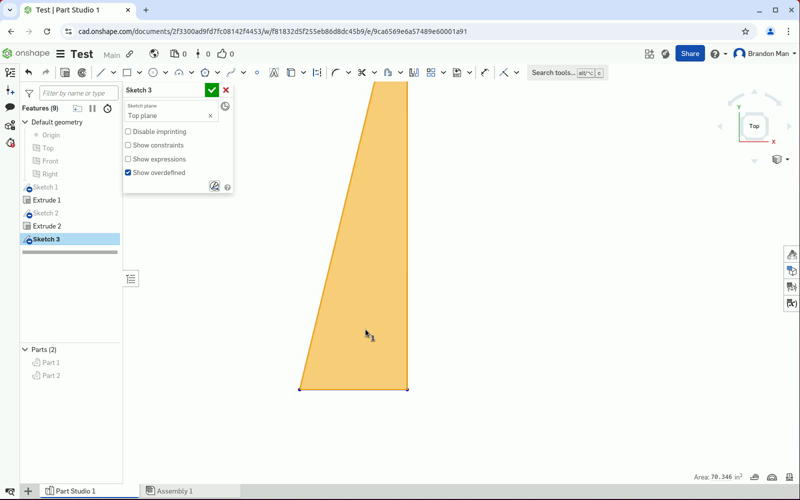
scroll(-6)
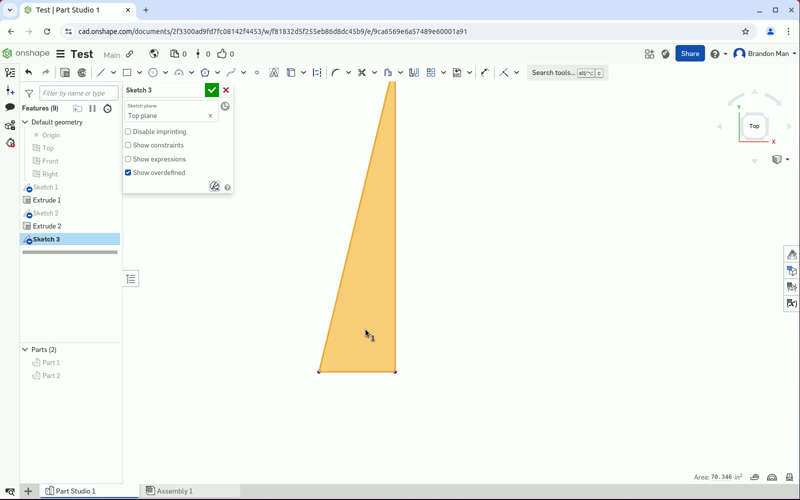
scroll(-6)
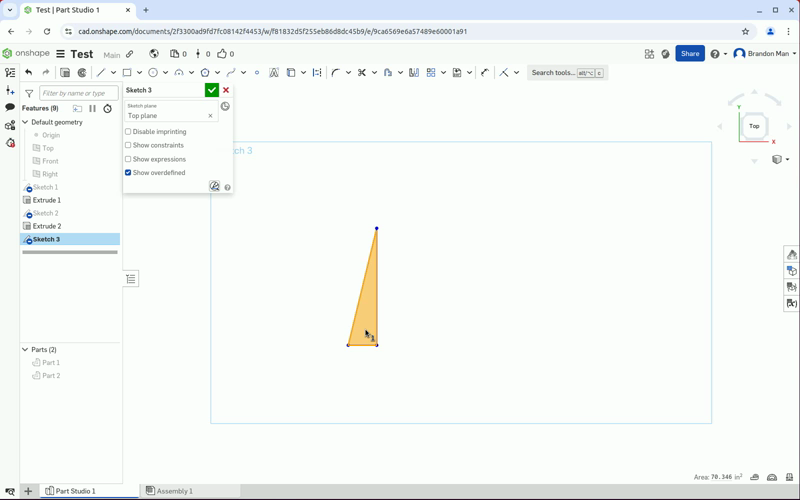
mouse_move(73, 352)
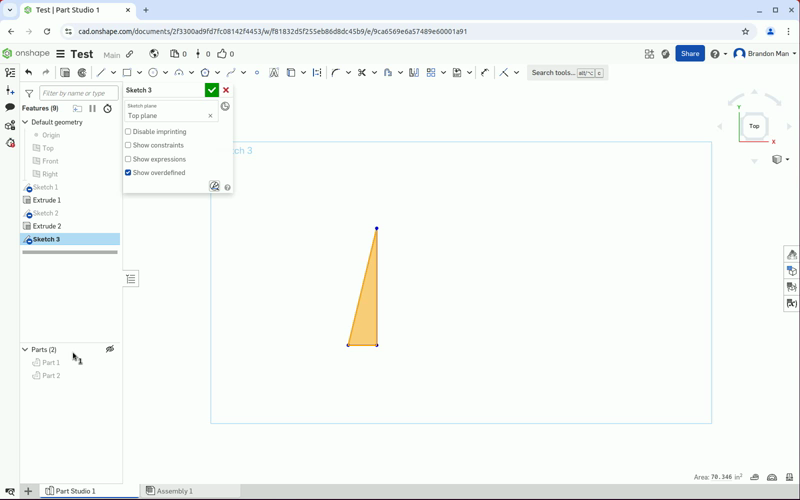
key(shift+y)
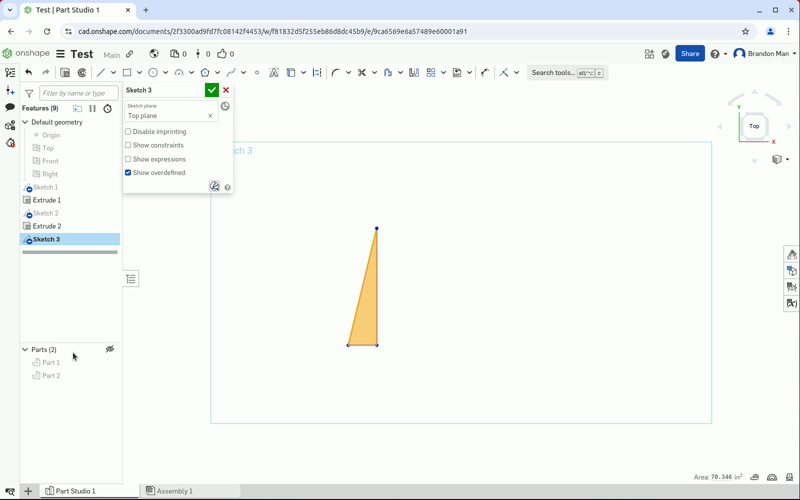
key(shift+e)
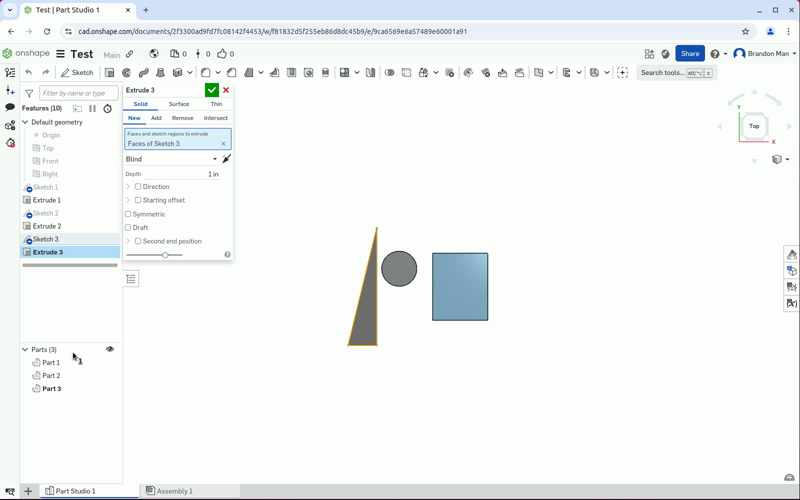
mouse_move(143, 106)
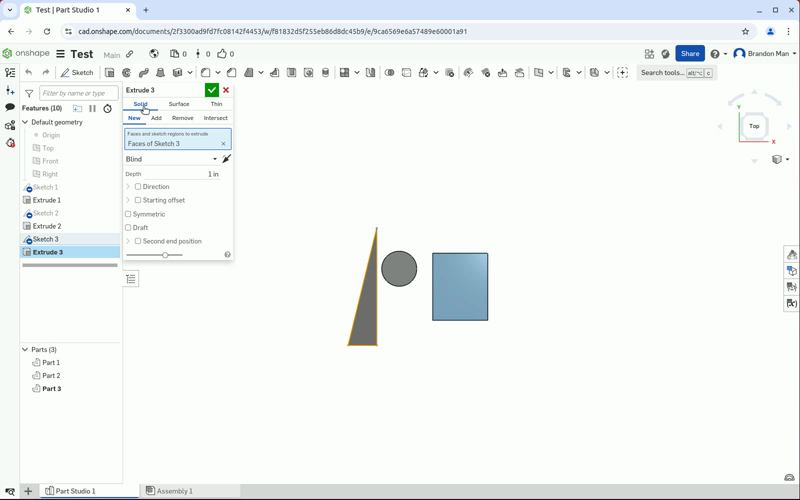
click(143, 106)
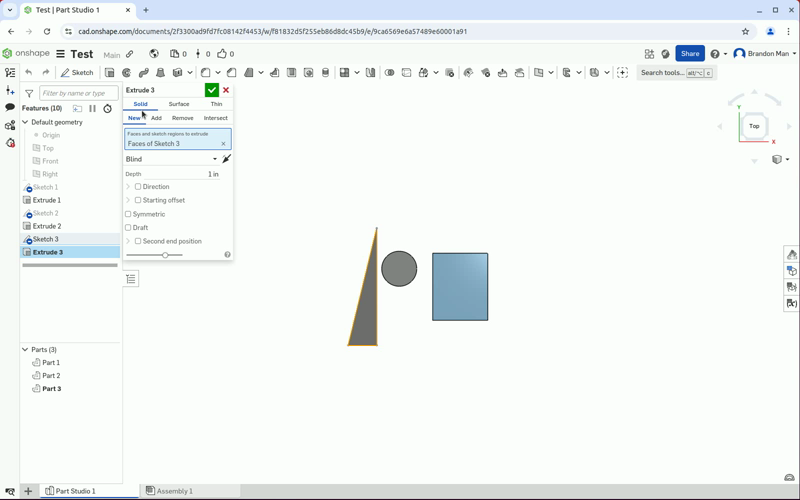
mouse_move(137, 120)
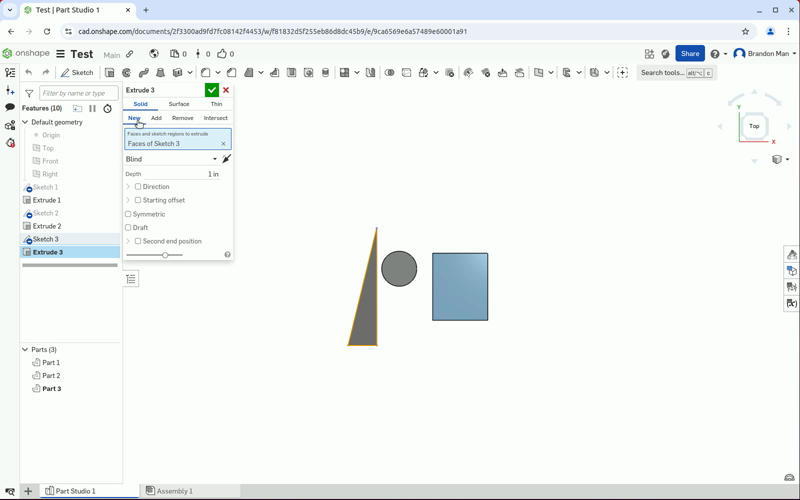
click(137, 120)
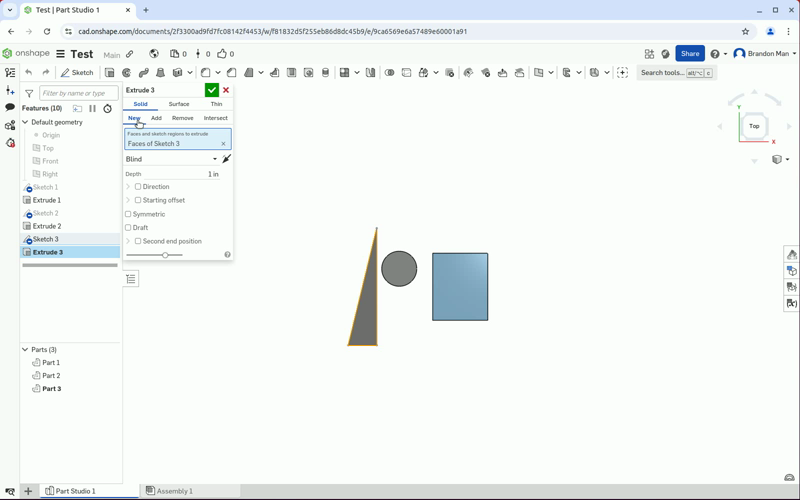
key(tab, 4)
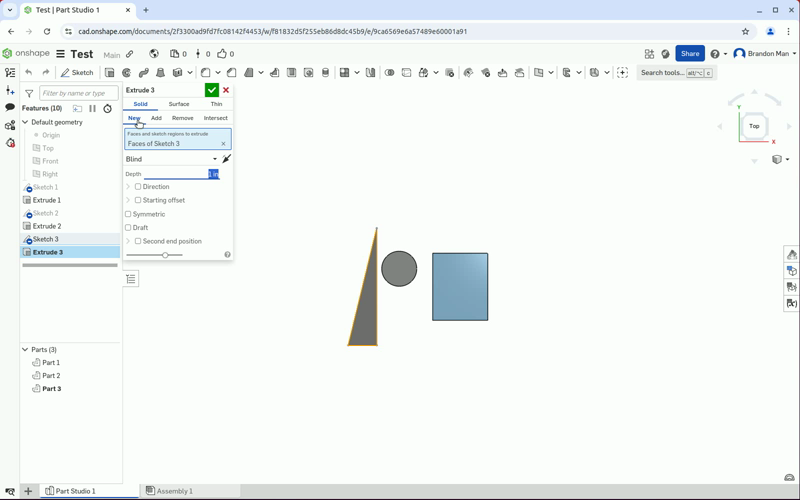
text(19.498)
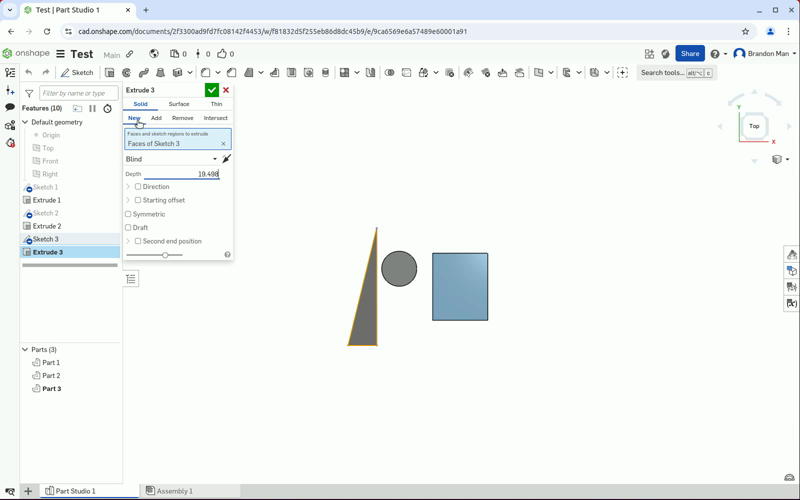
key(enter)
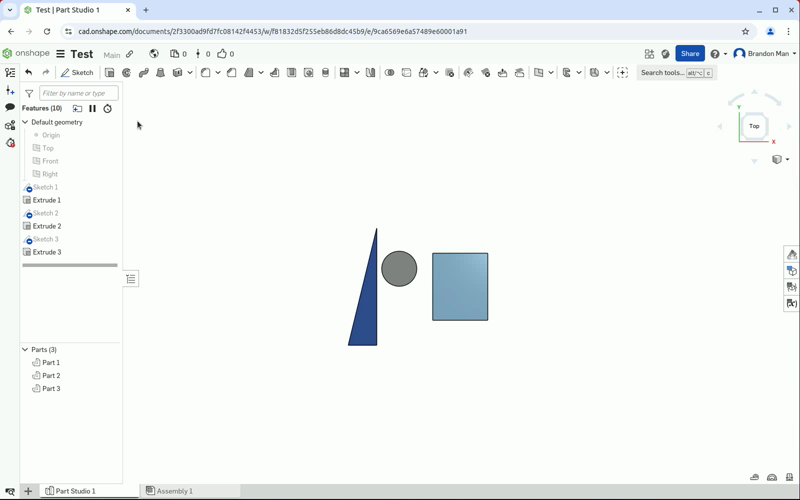
key(shift+h)
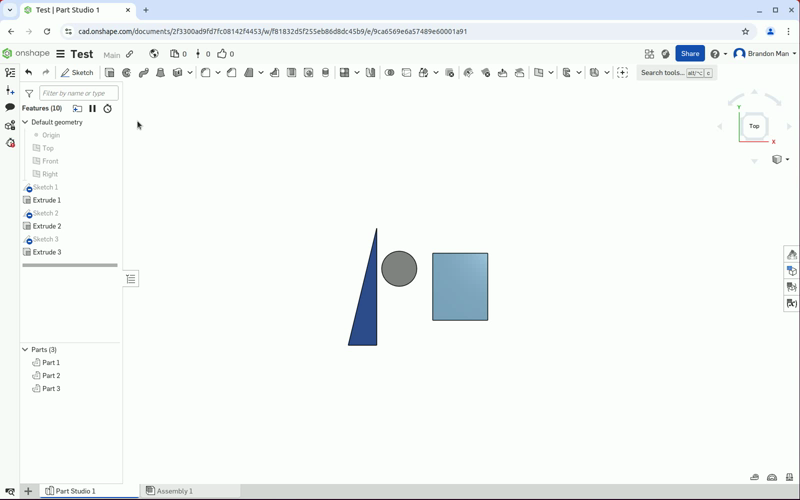
key(shift+h)
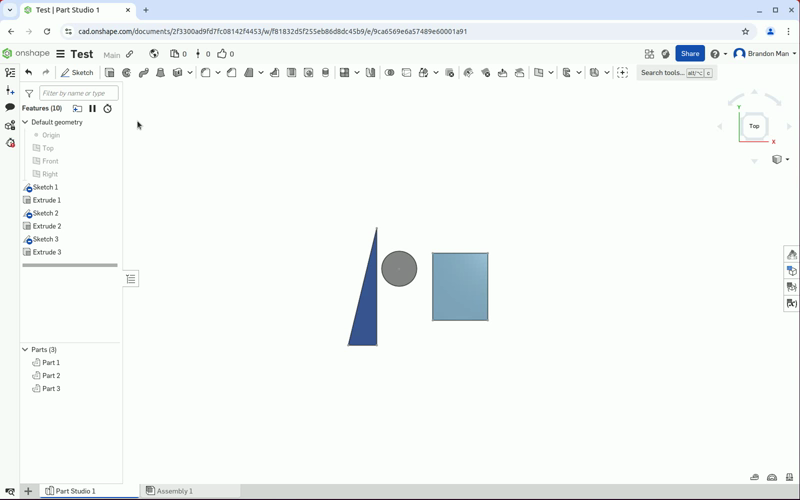
key(shift+7)
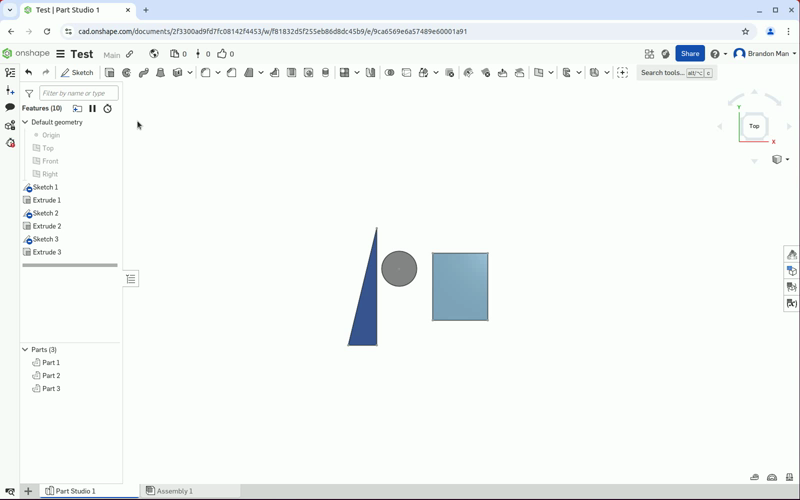
key(up, 3)
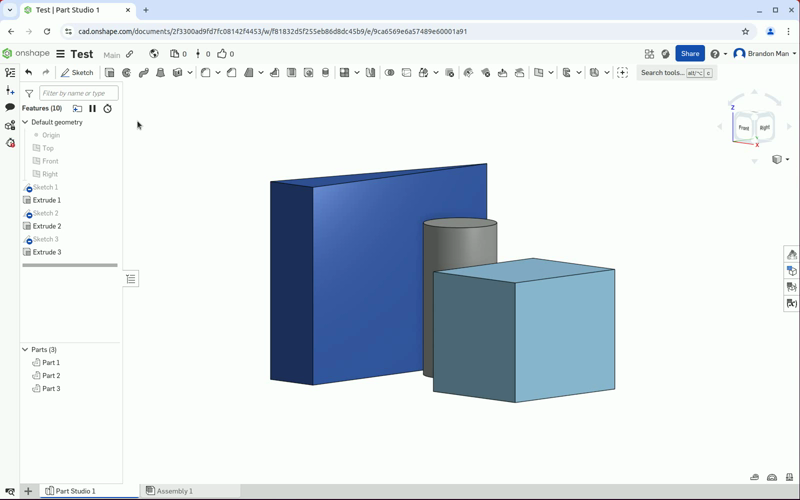
key(left, 3)
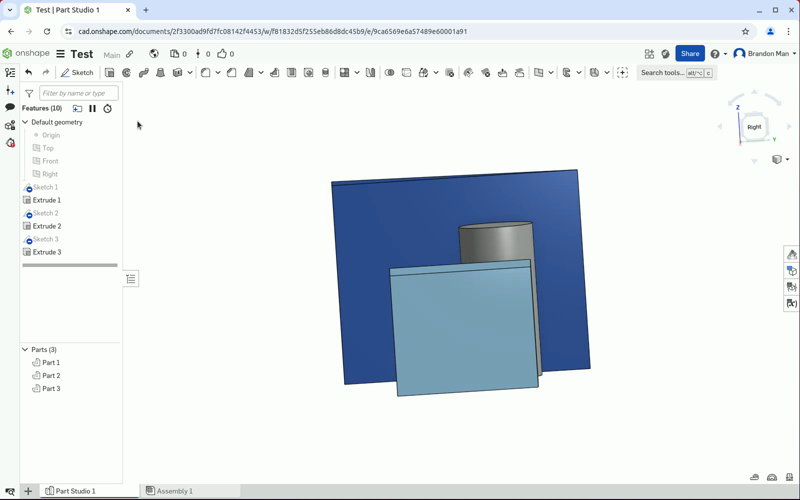
key(right, 3)
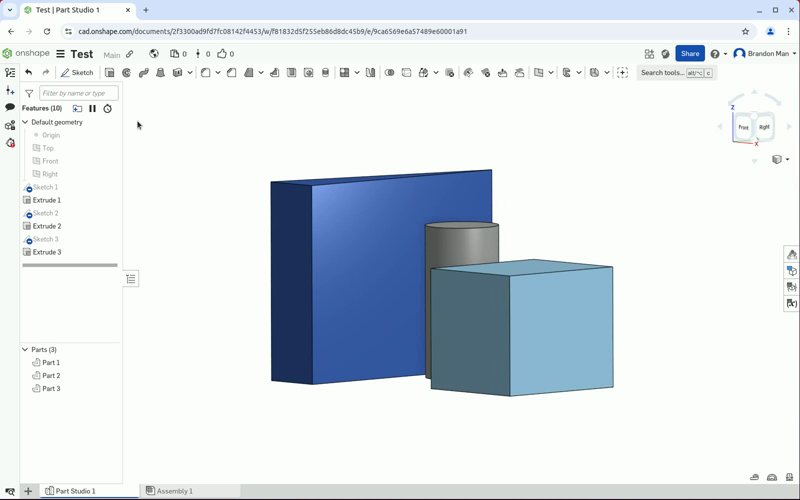
key(down, 3)
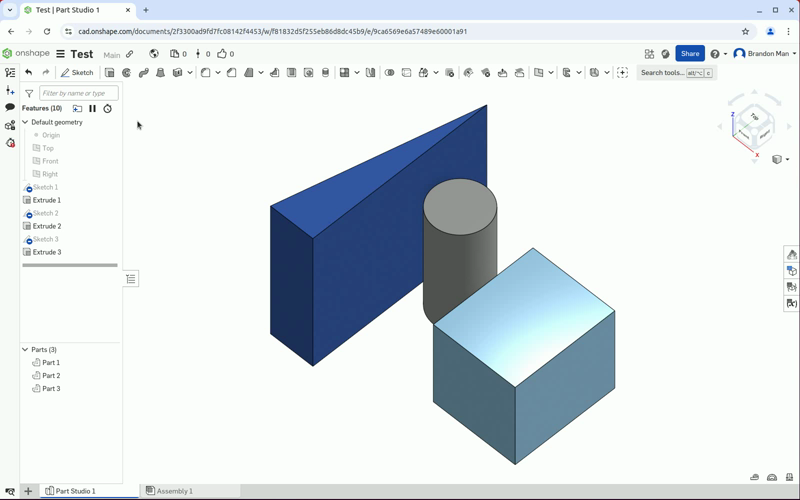
mouse_move(73, 189)
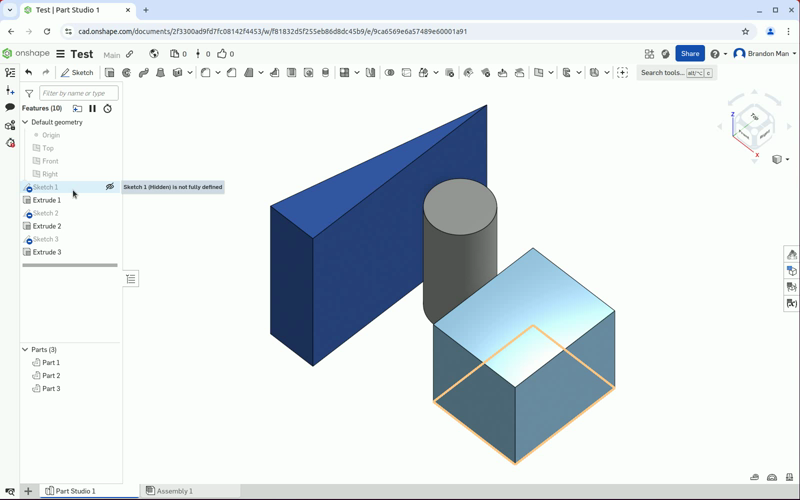
click(73, 189)